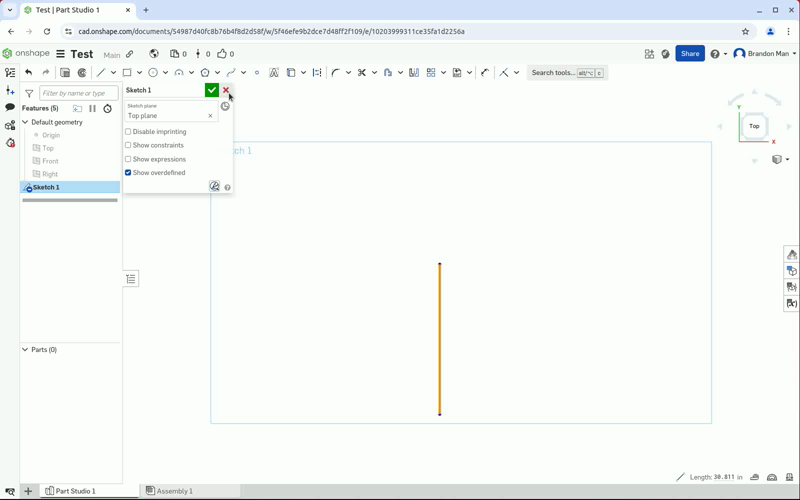
key(shift+h)
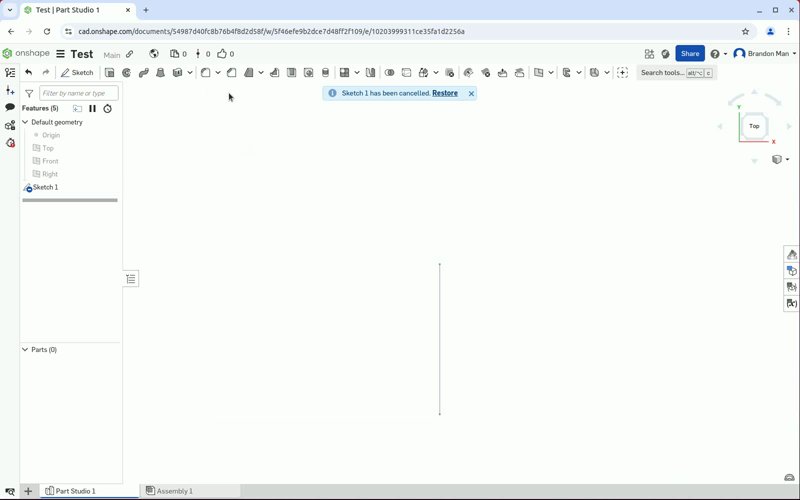
key(shift+s)
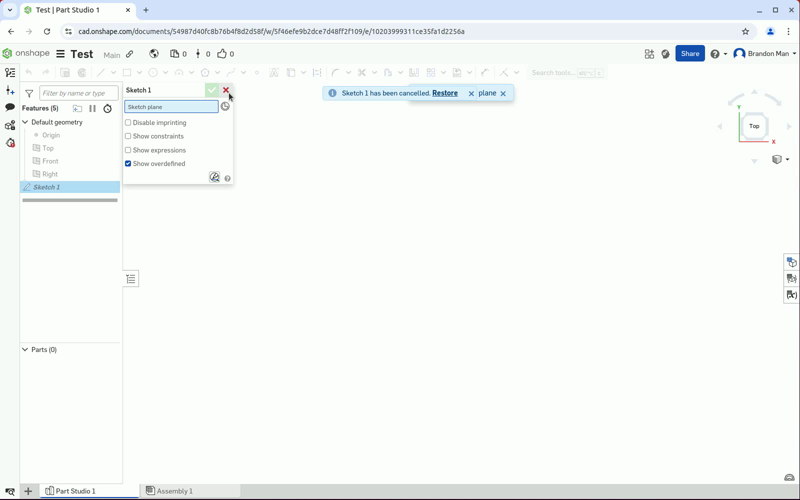
mouse_move(73, 150)
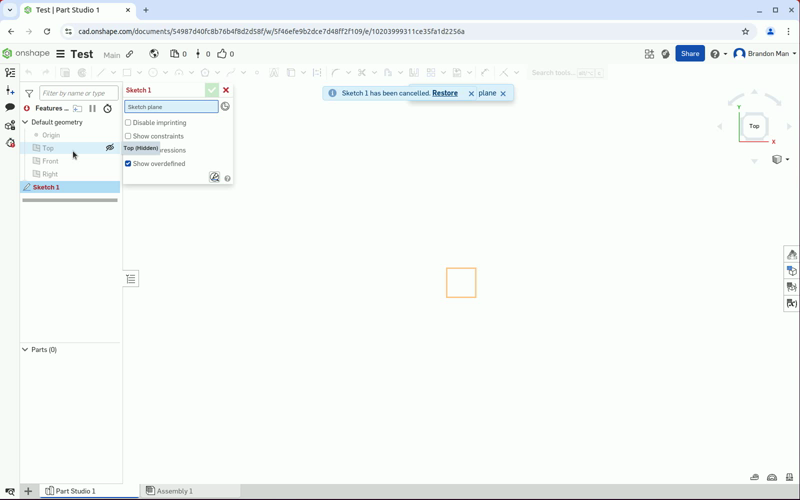
click(73, 150)
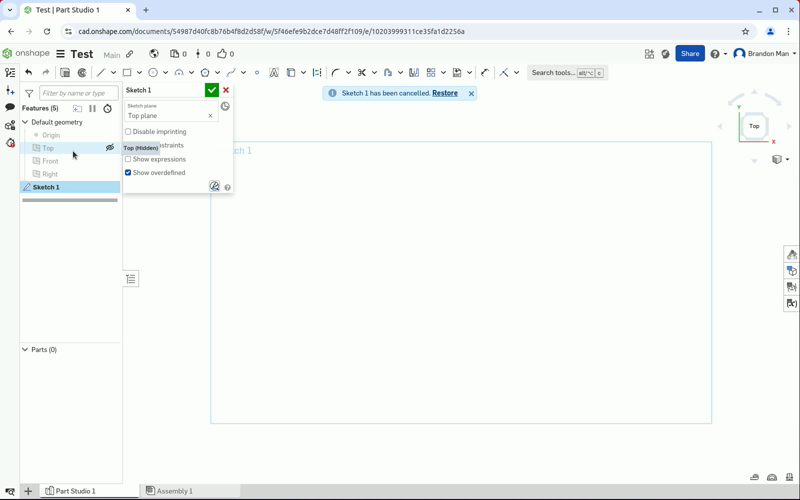
mouse_move(73, 352)
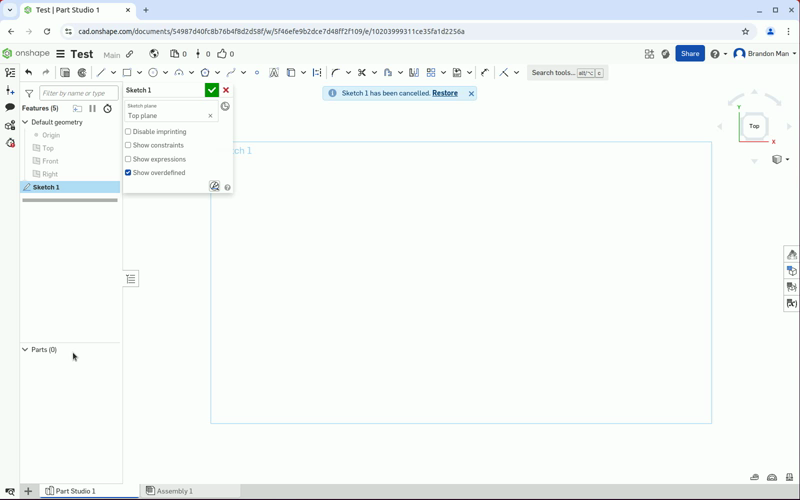
key(y)
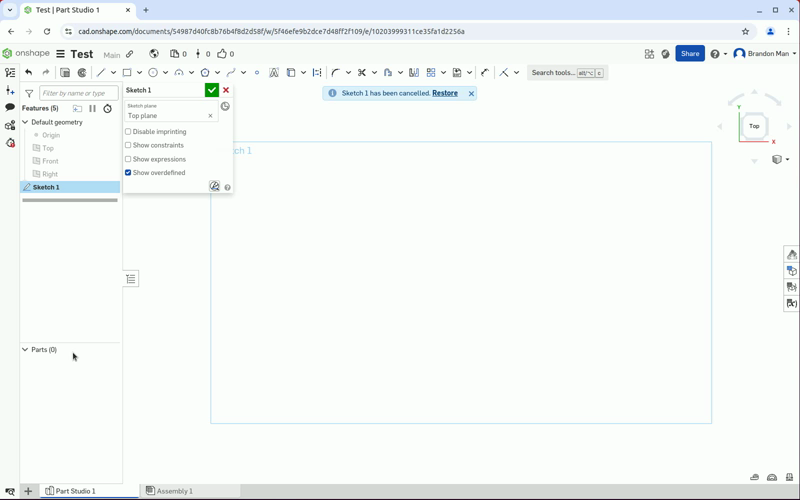
key(c)
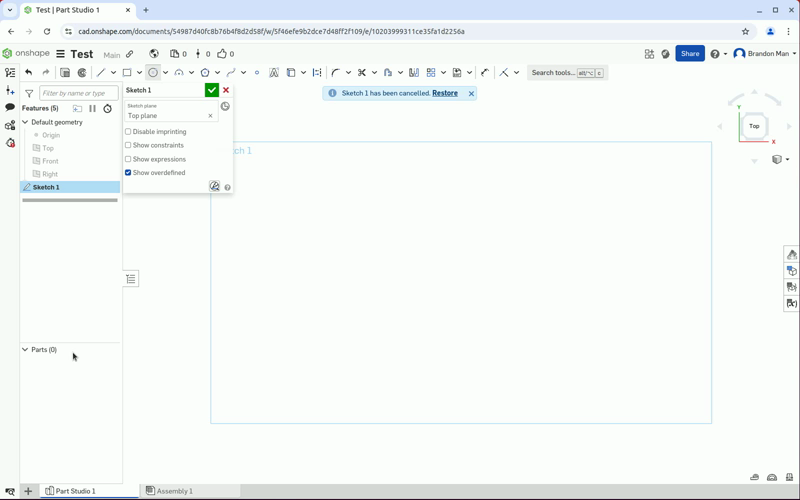
key_down(shift)
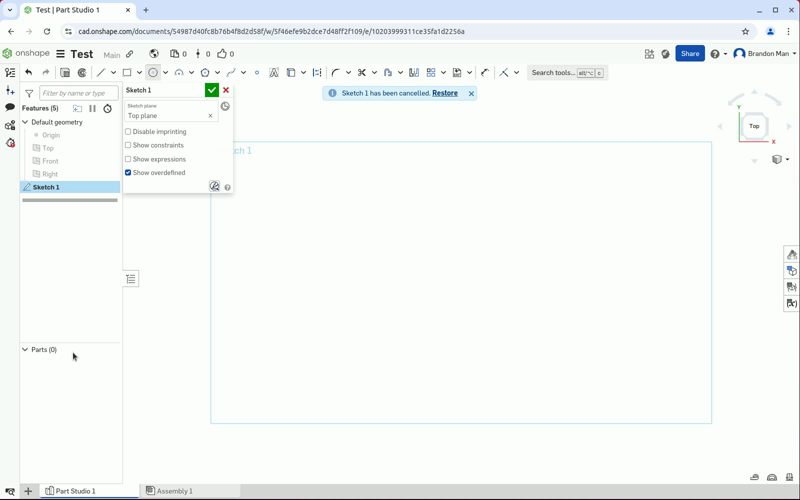
mouse_move(370, 232)
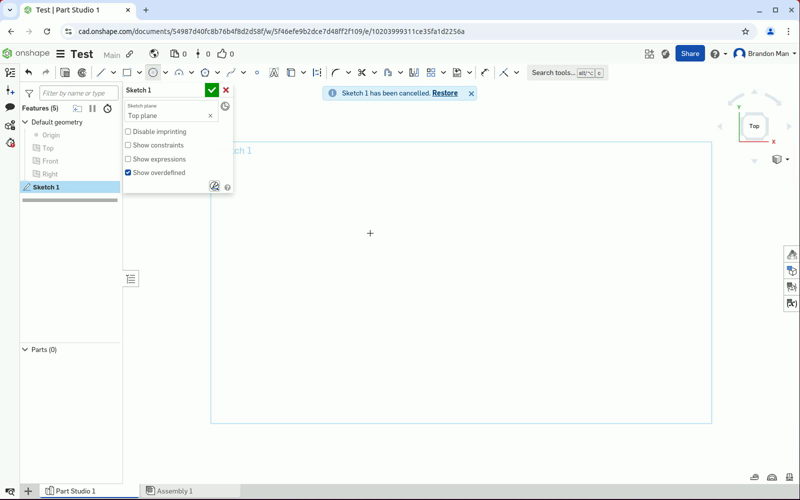
click(370, 232)
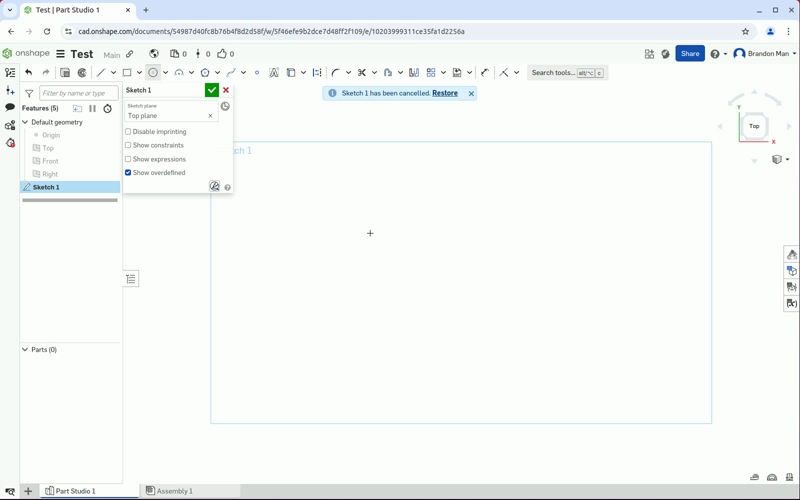
key_up(shift)
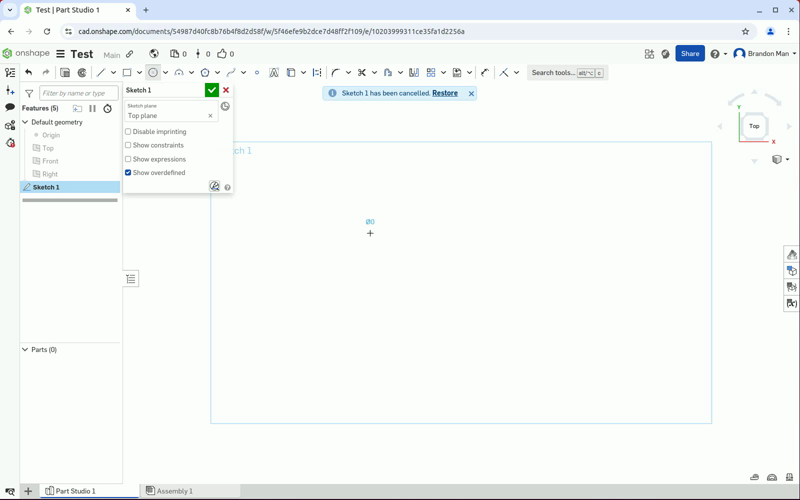
mouse_move(392, 232)
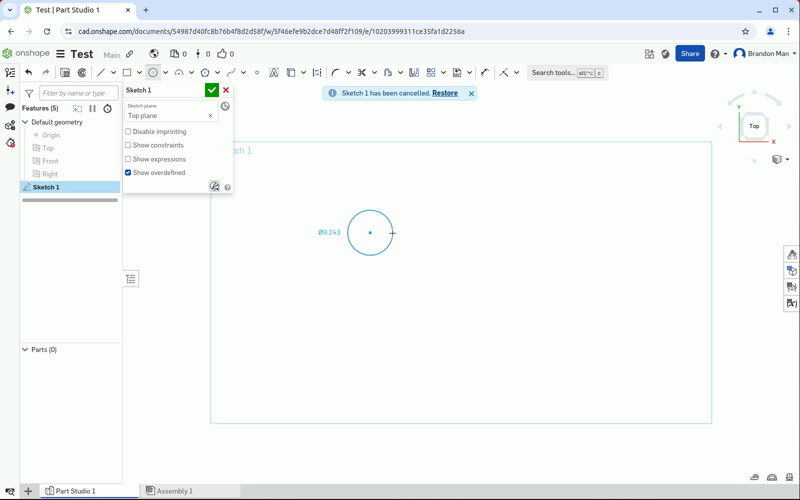
click(392, 232)
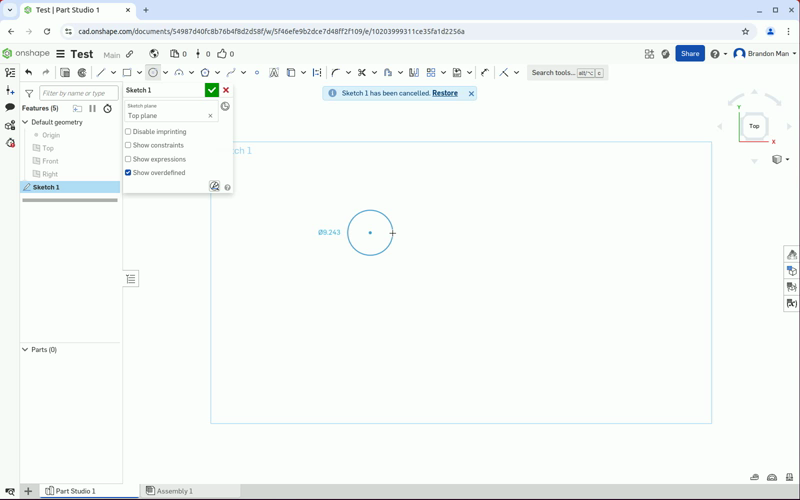
key(esc)
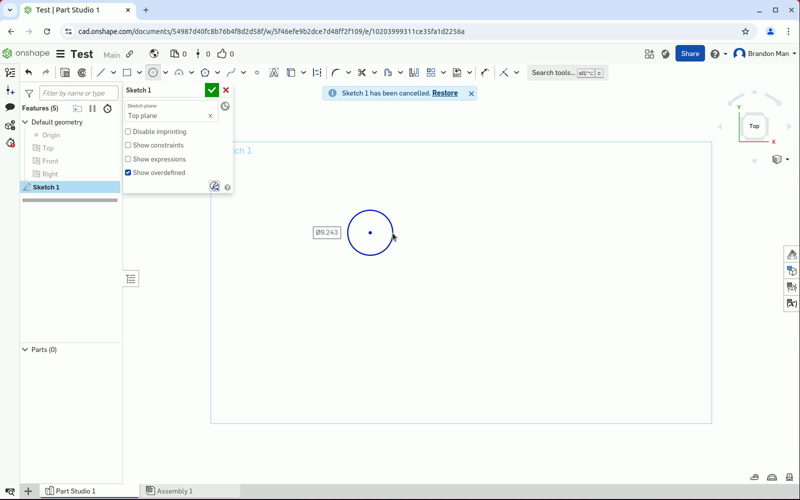
key(c)
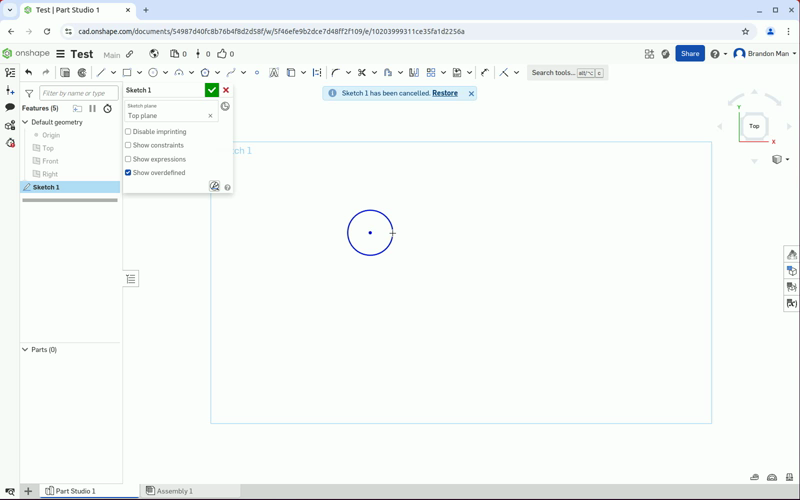
key_down(shift)
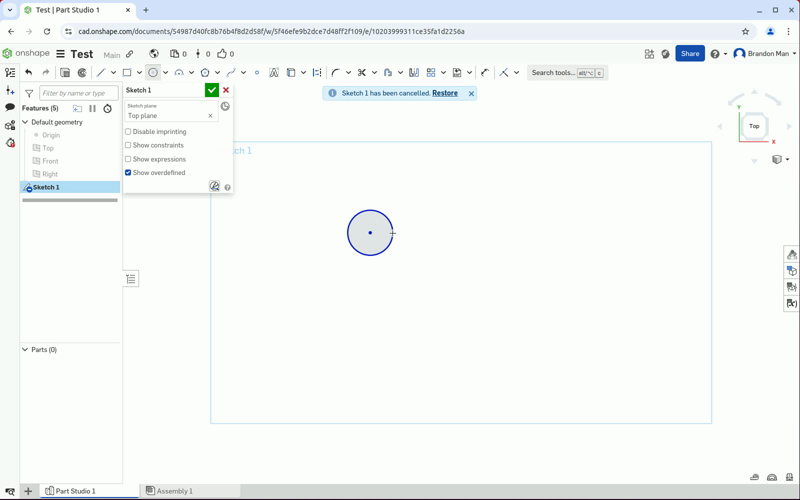
mouse_move(370, 232)
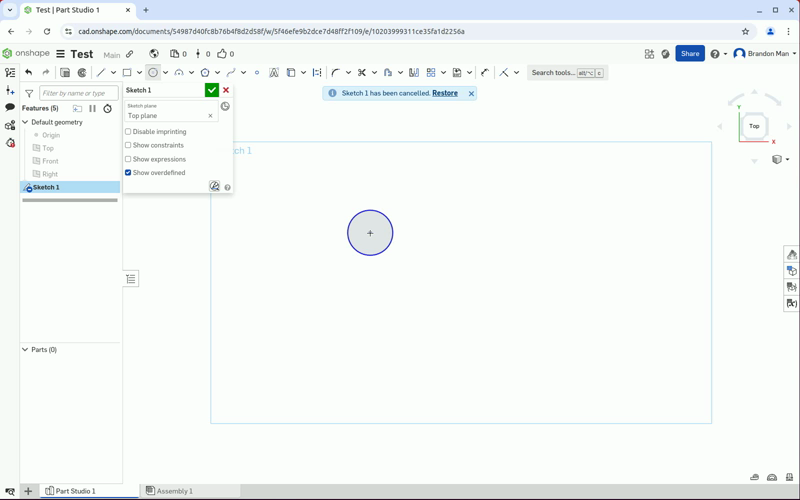
click(370, 232)
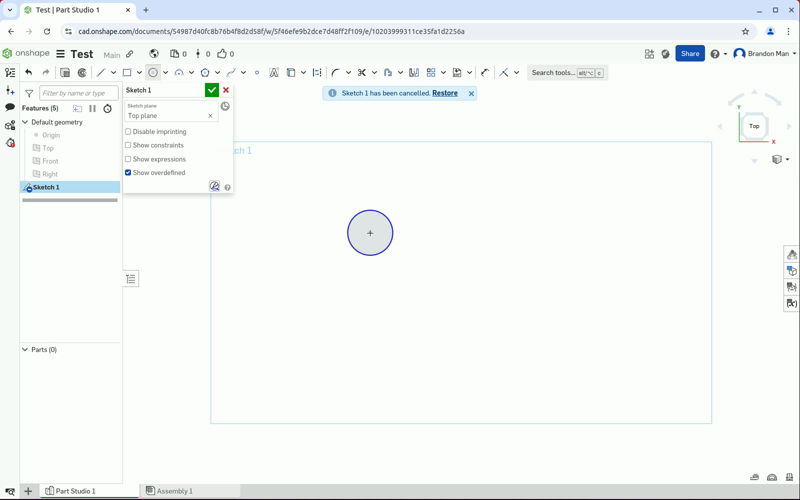
key_up(shift)
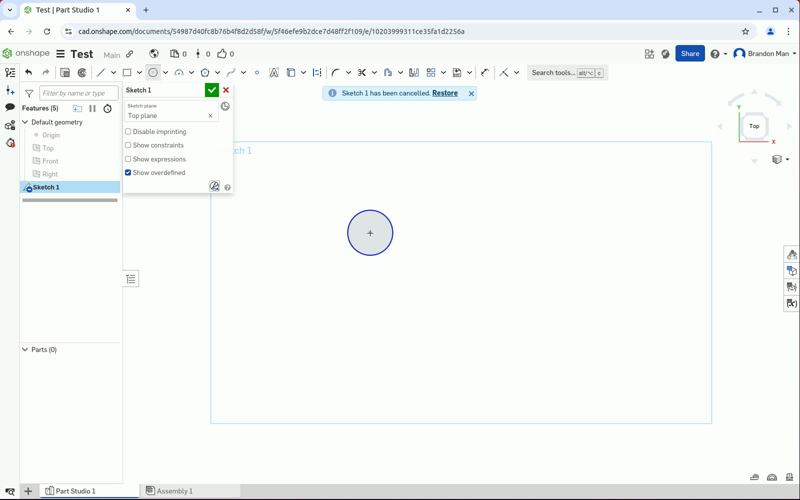
mouse_move(382, 232)
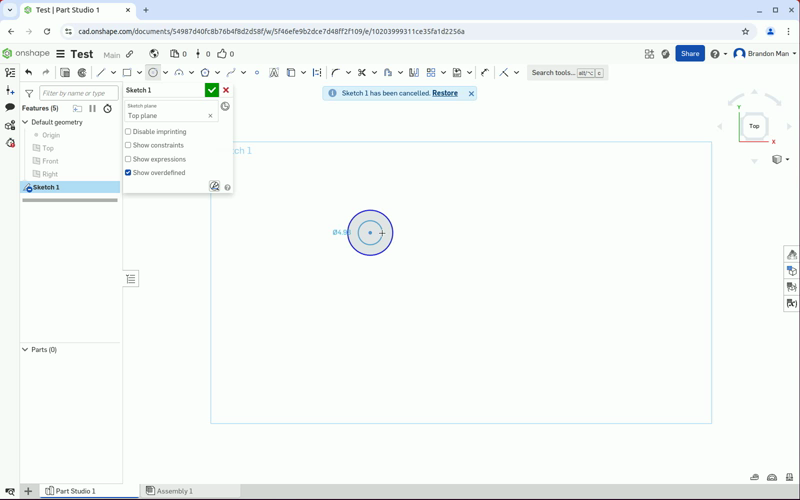
click(382, 232)
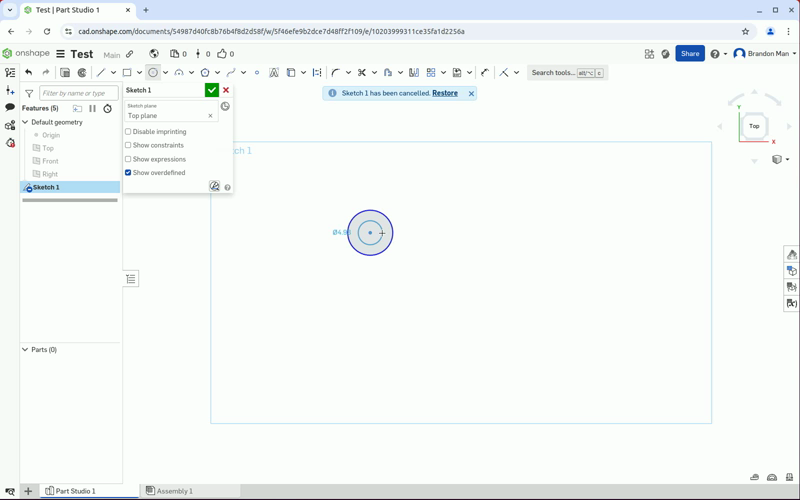
key(esc)
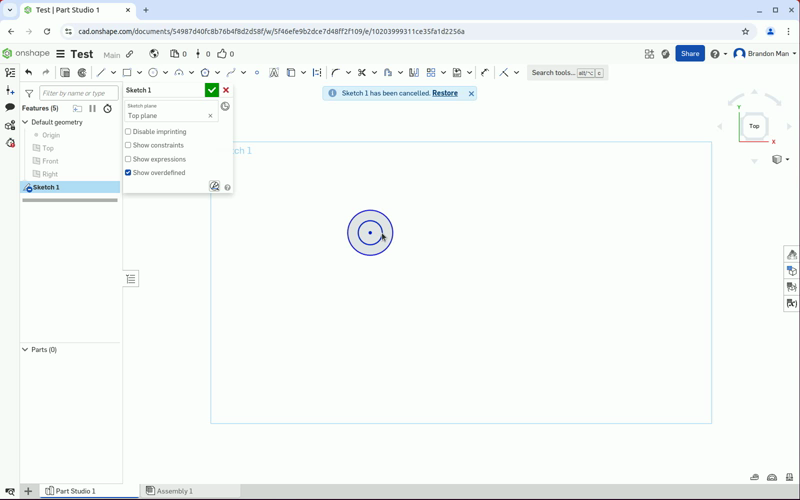
mouse_move(388, 242)
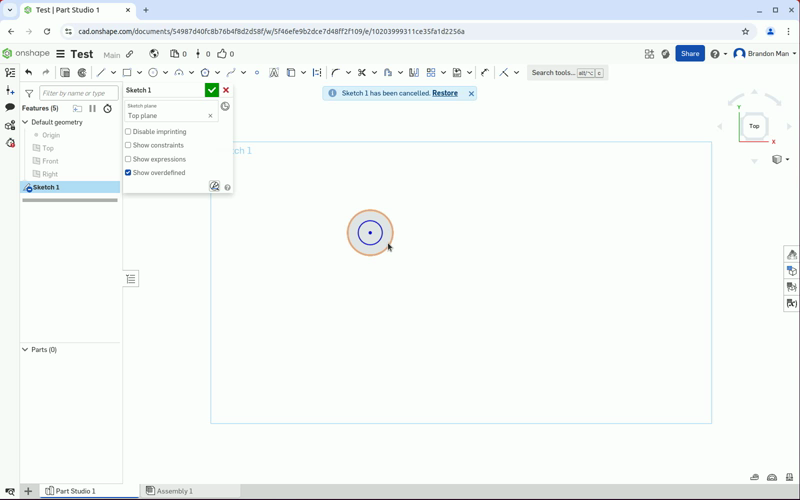
scroll(6)
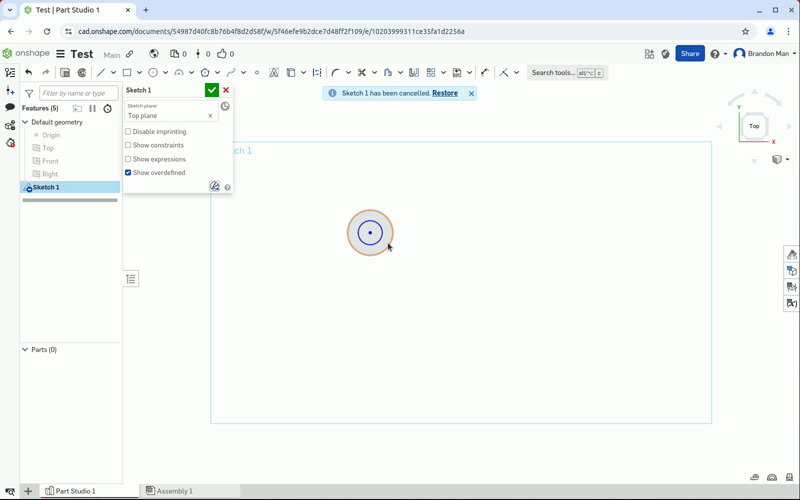
scroll(6)
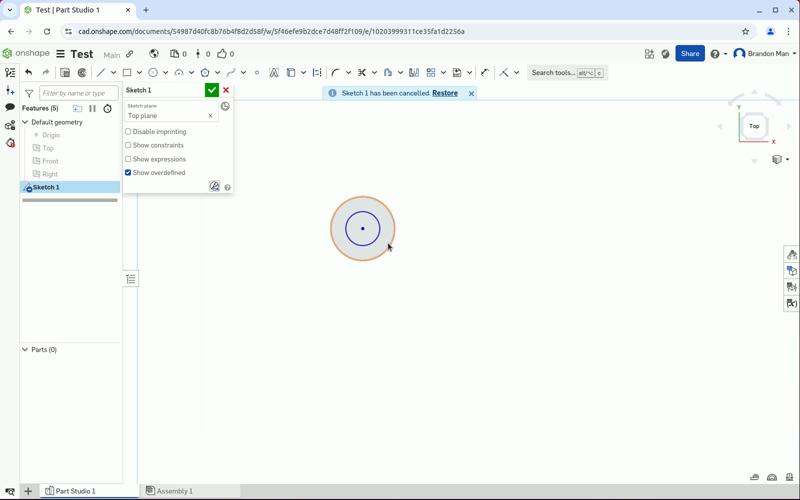
scroll(6)
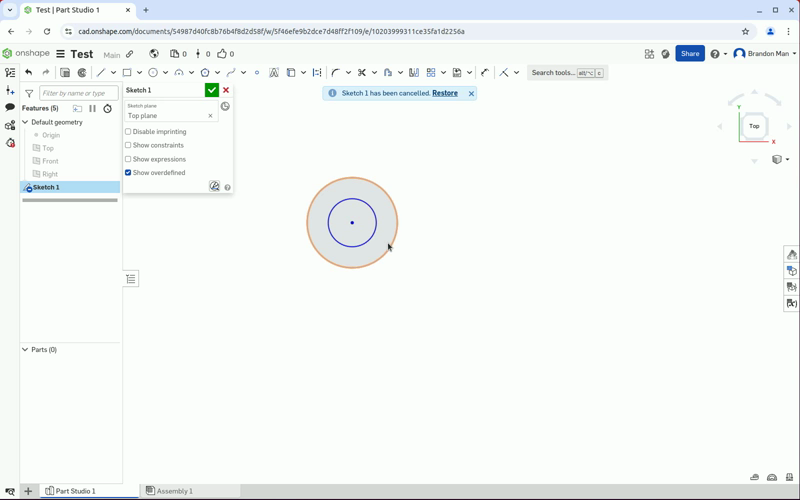
scroll(6)
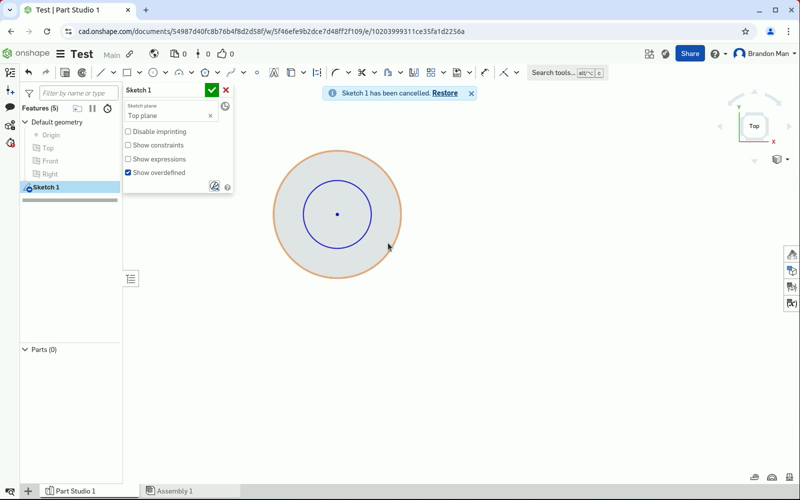
scroll(6)
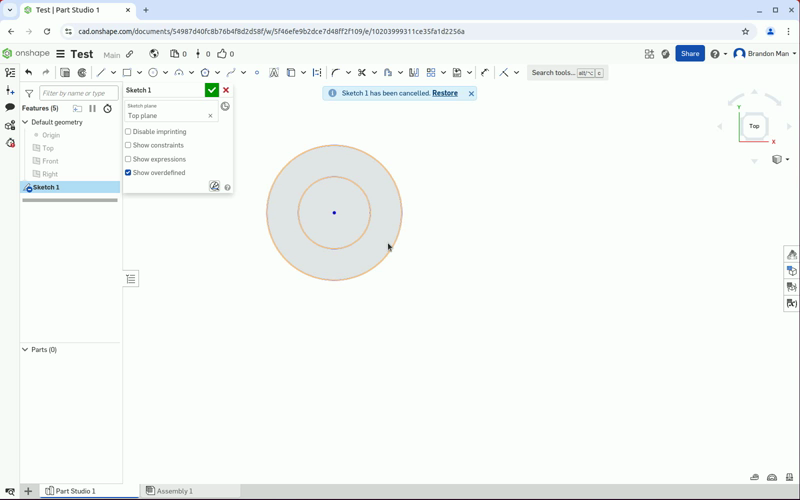
scroll(6)
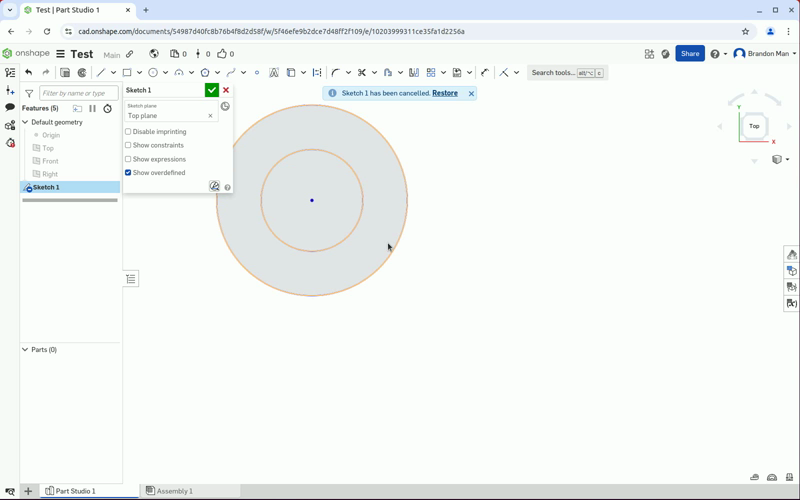
scroll(6)
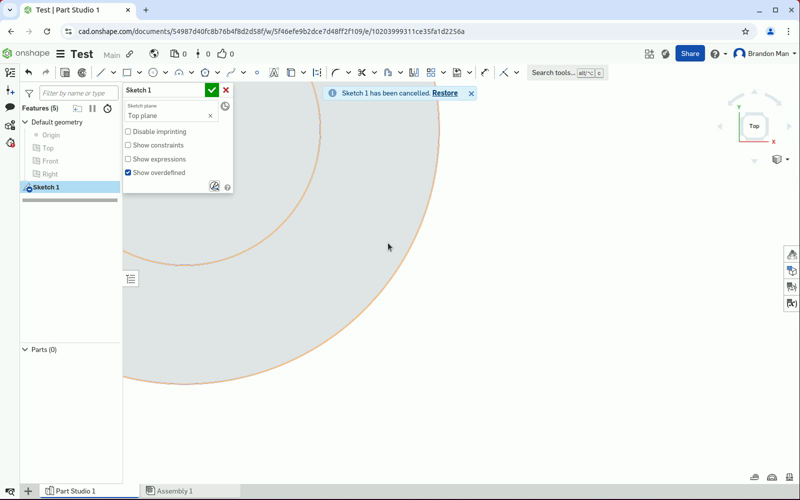
click(388, 242)
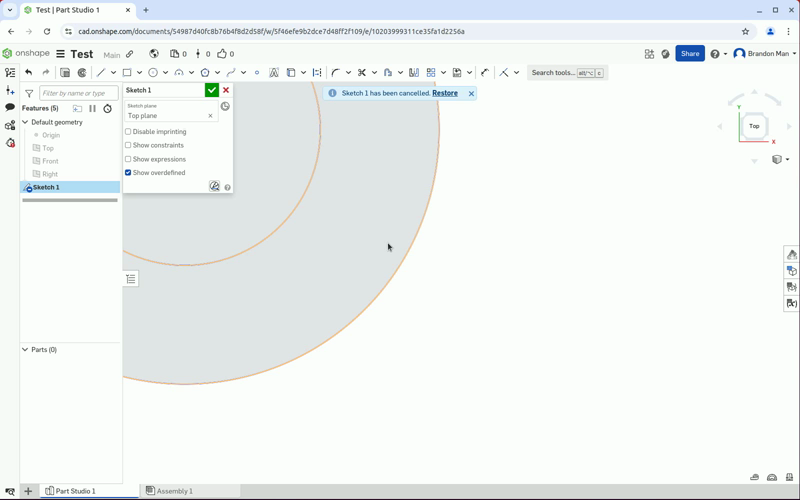
scroll(-6)
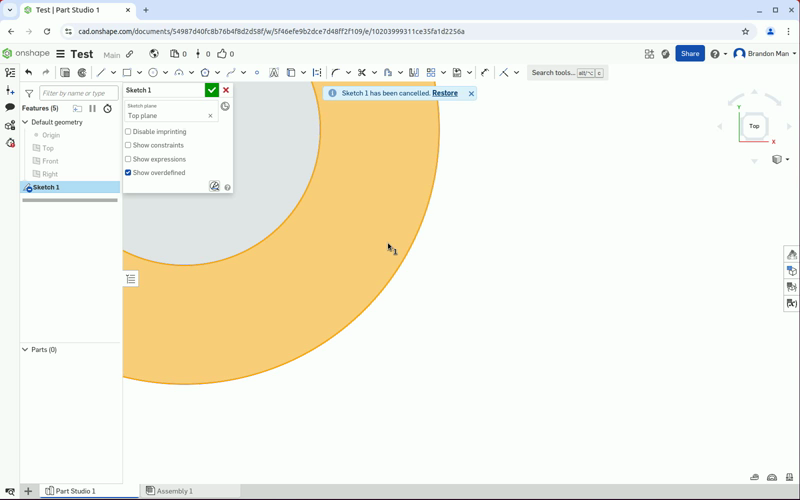
scroll(-6)
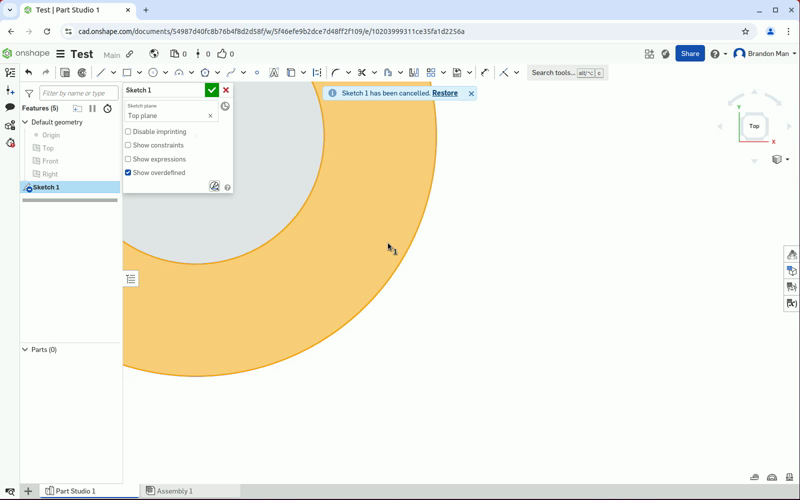
scroll(-6)
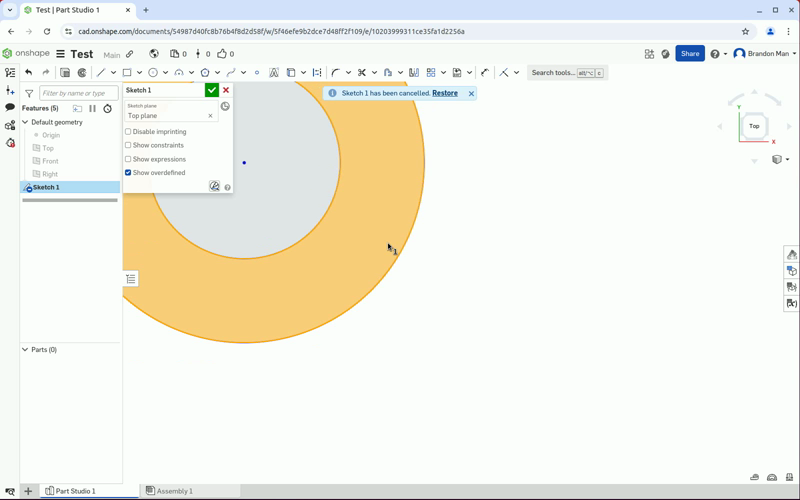
scroll(-6)
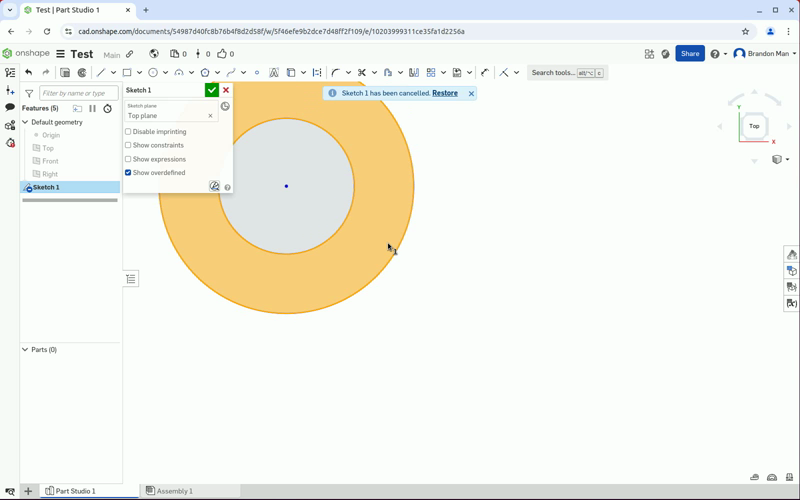
scroll(-6)
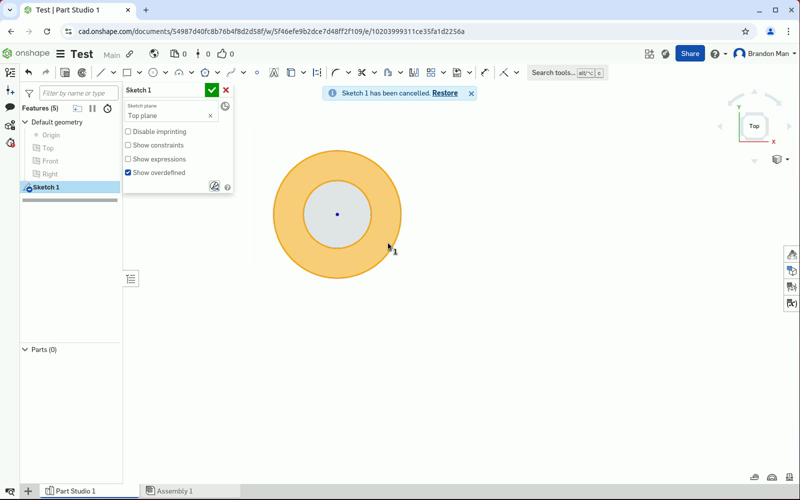
scroll(-6)
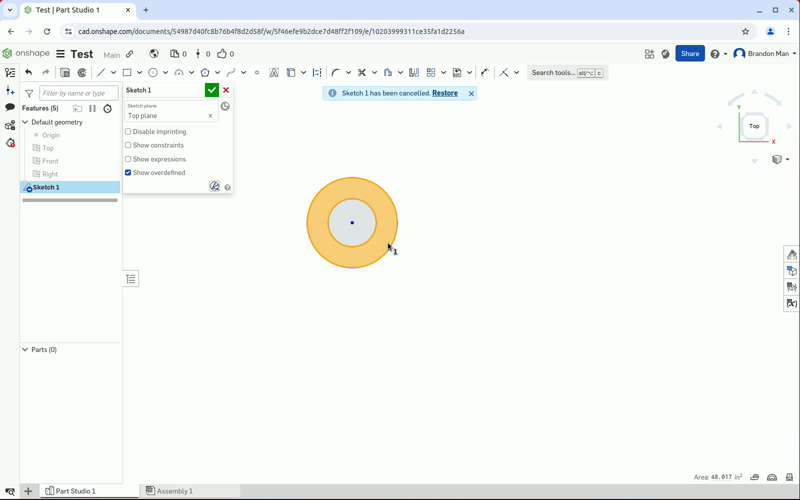
scroll(-6)
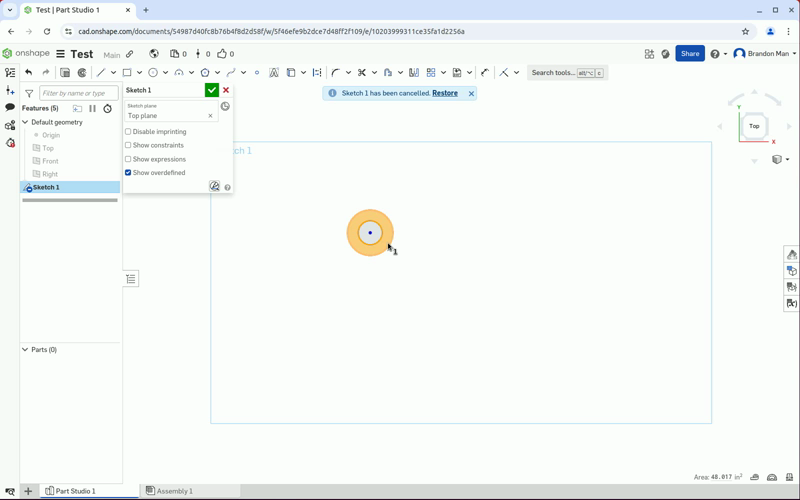
mouse_move(73, 352)
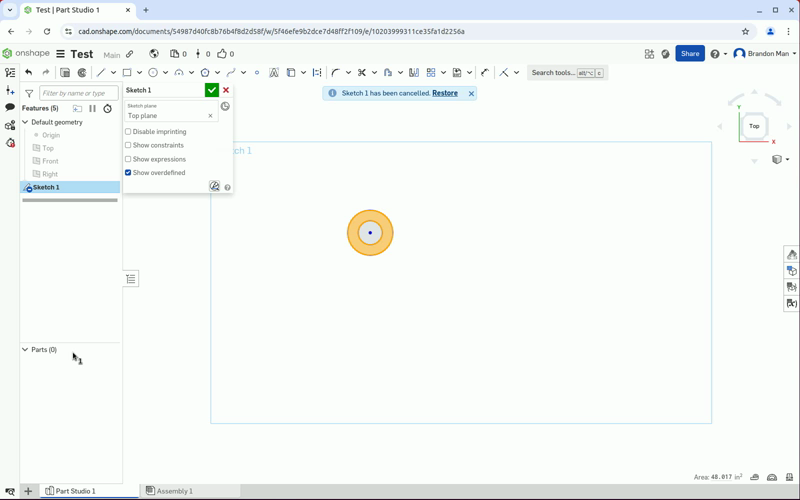
key(shift+y)
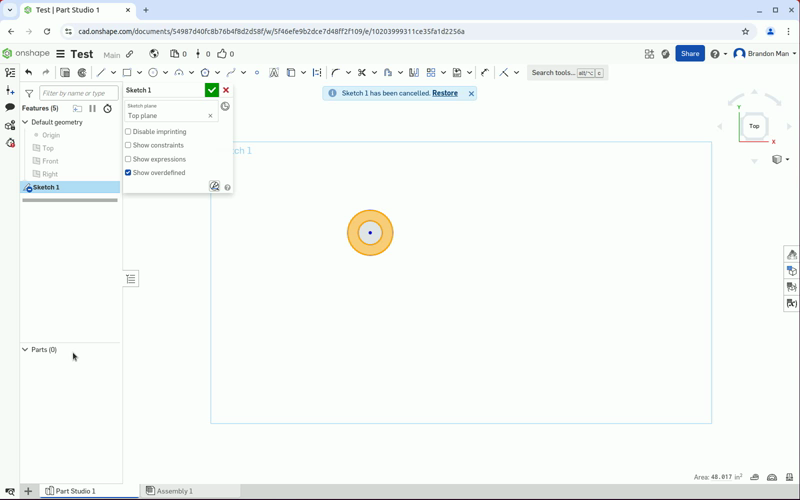
key(shift+e)
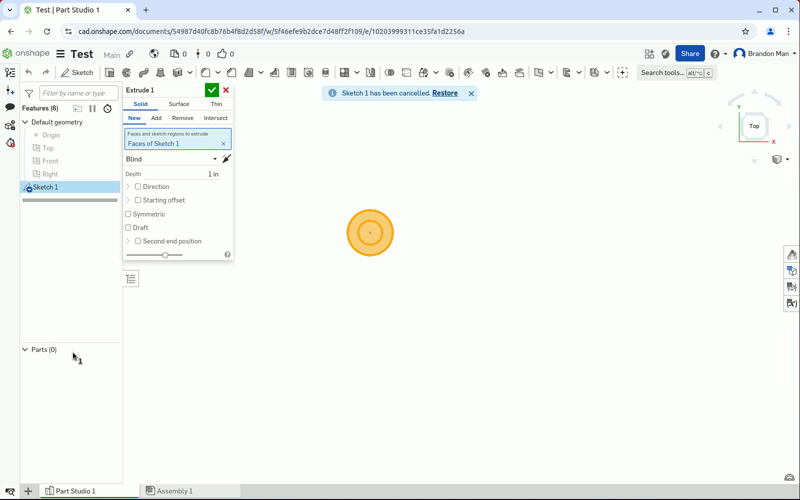
mouse_move(143, 106)
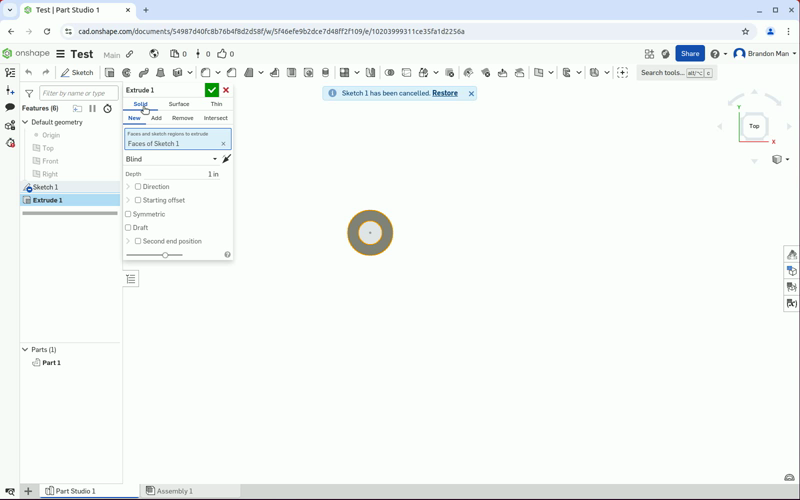
click(143, 106)
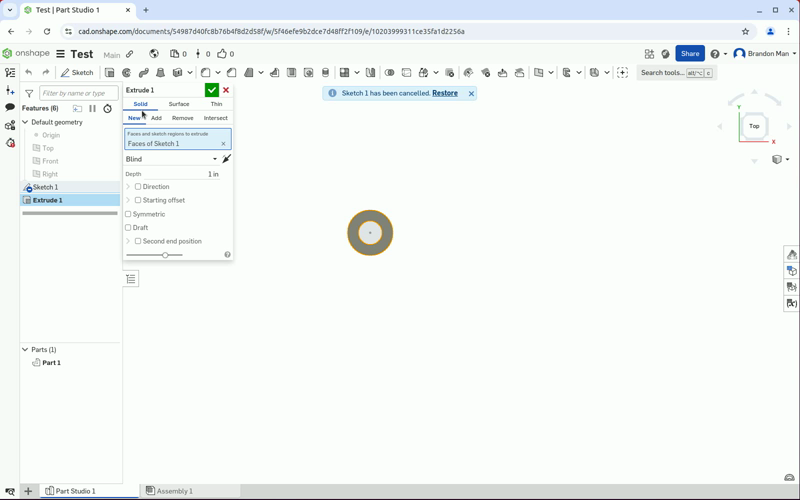
mouse_move(137, 120)
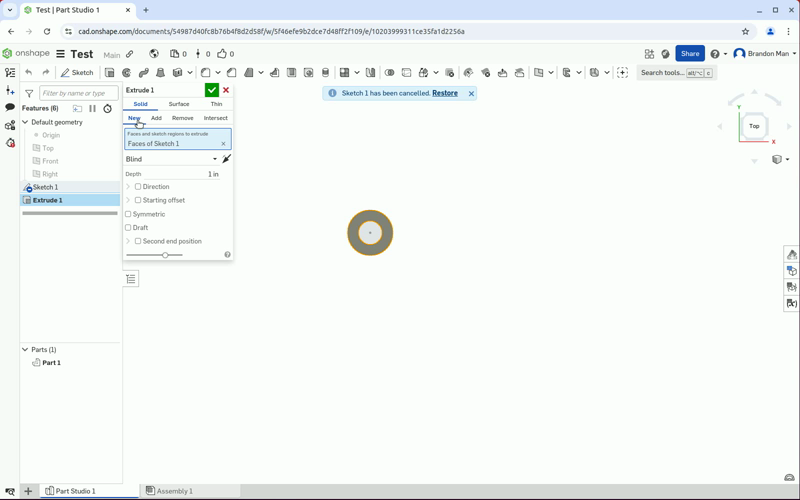
click(137, 120)
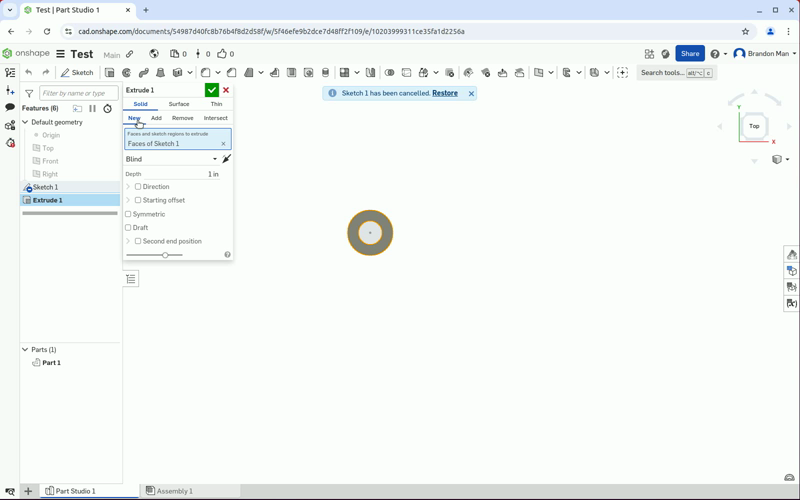
key(tab, 4)
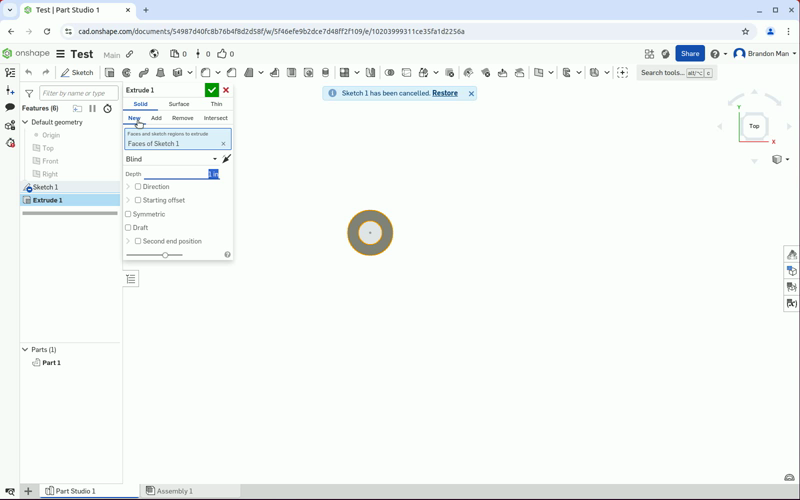
text(3.37)
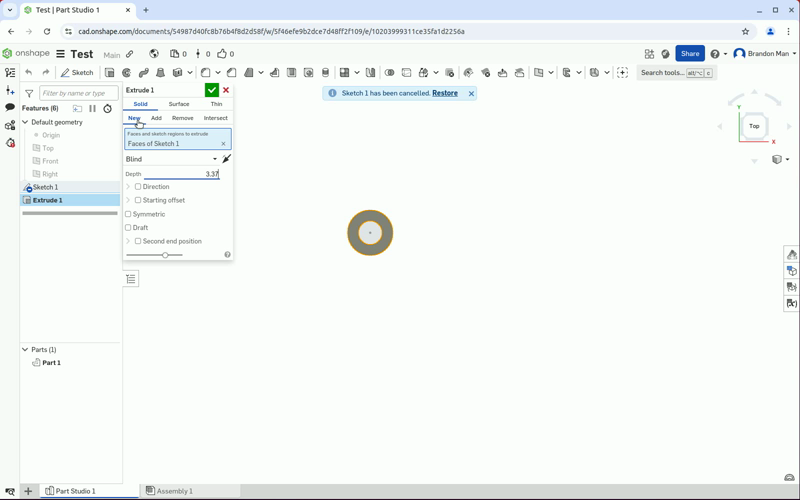
key(enter)
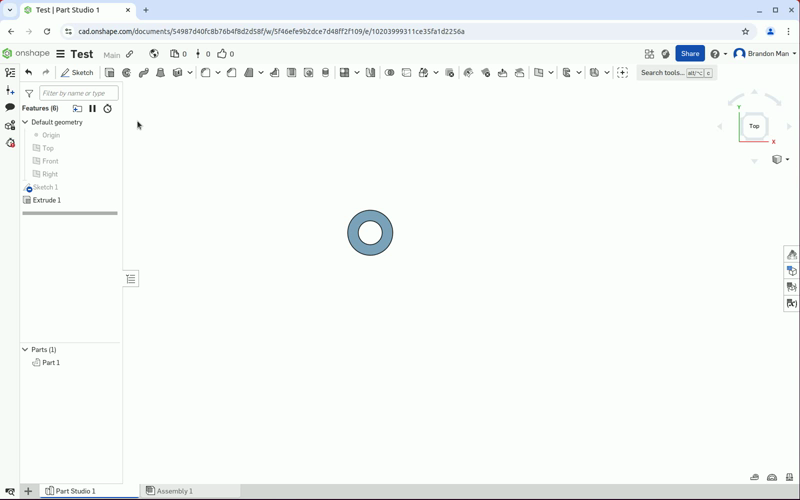
key(shift+h)
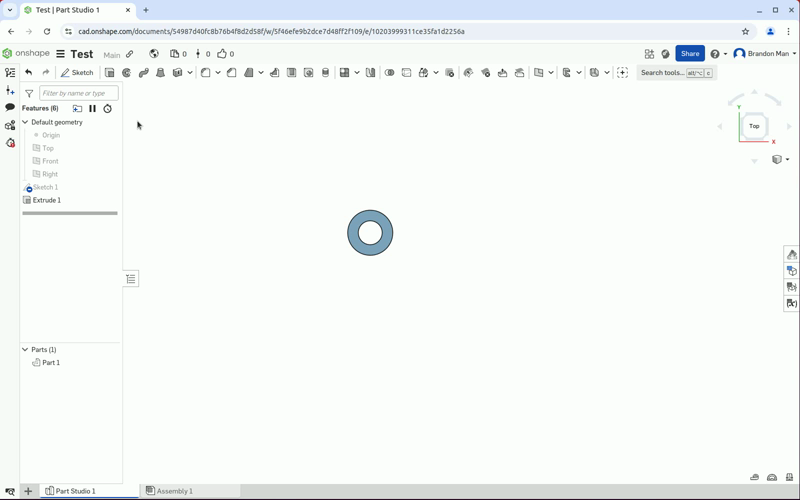
key(shift+h)
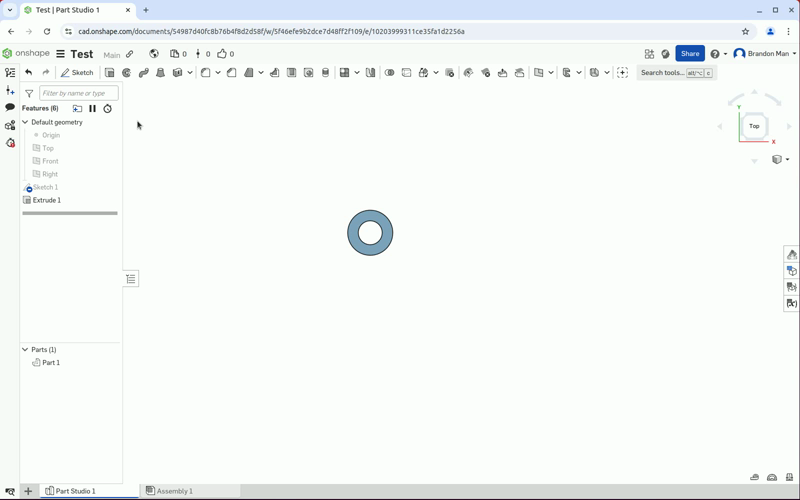
mouse_move(73, 189)
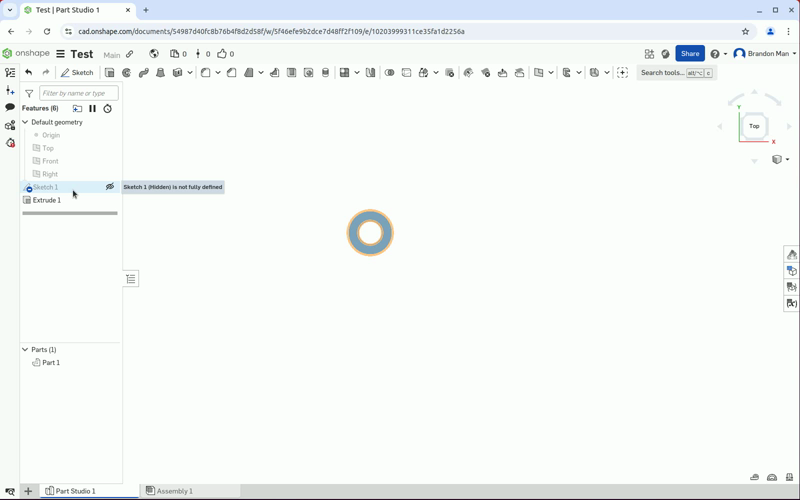
click(73, 189)
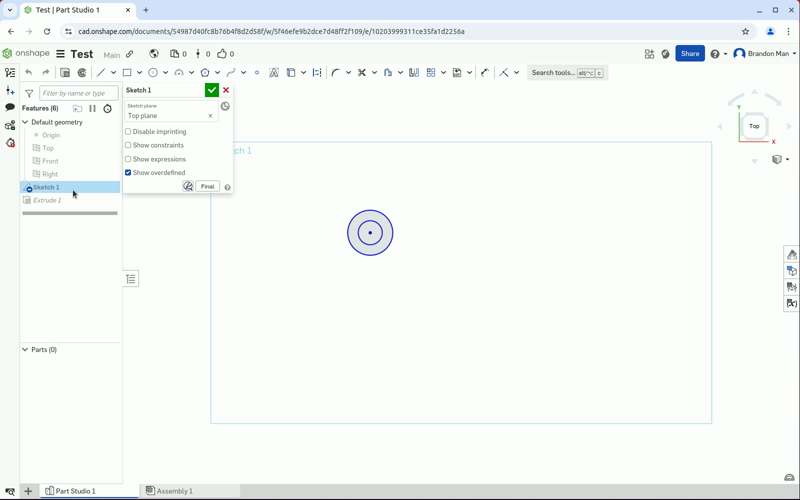
mouse_move(229, 92)
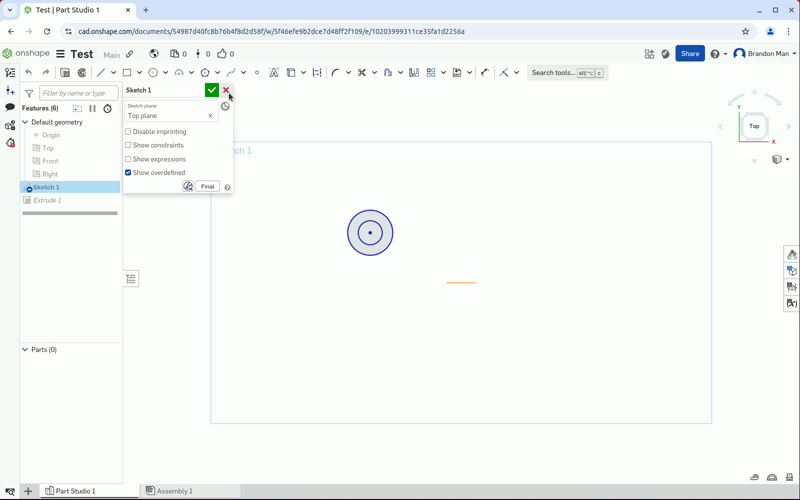
click(229, 92)
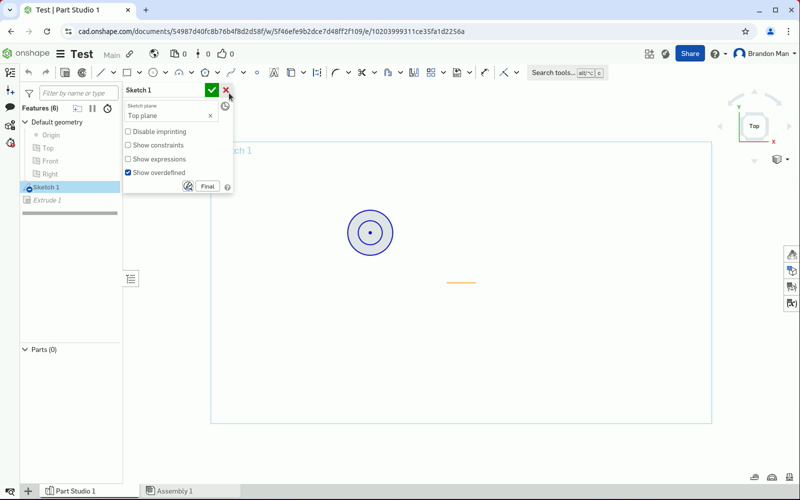
key(shift+s)
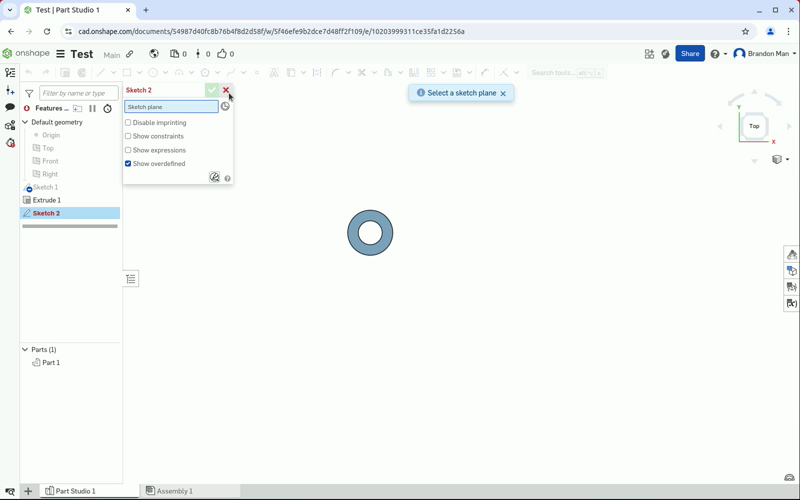
mouse_move(73, 150)
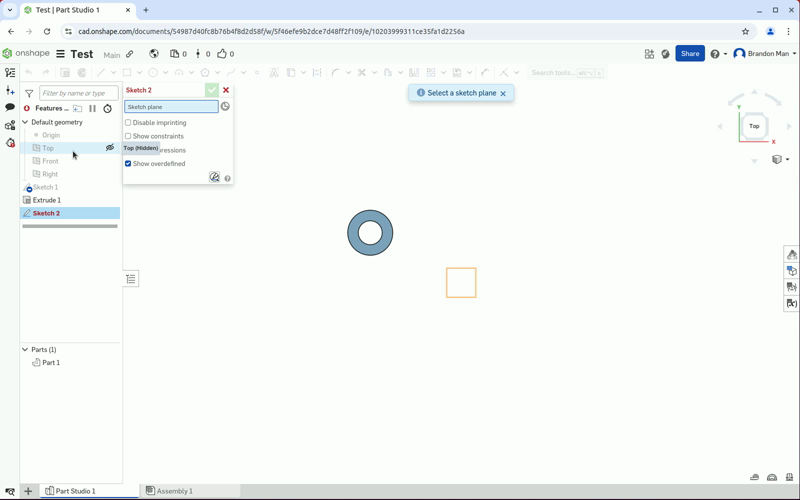
click(73, 150)
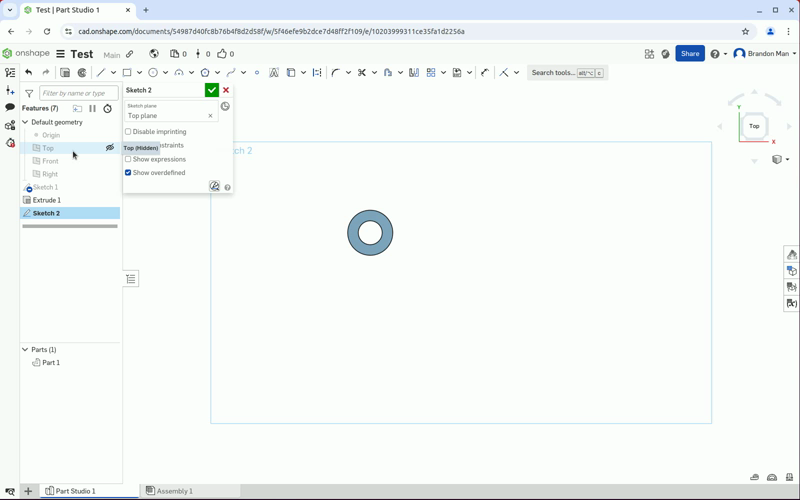
mouse_move(73, 352)
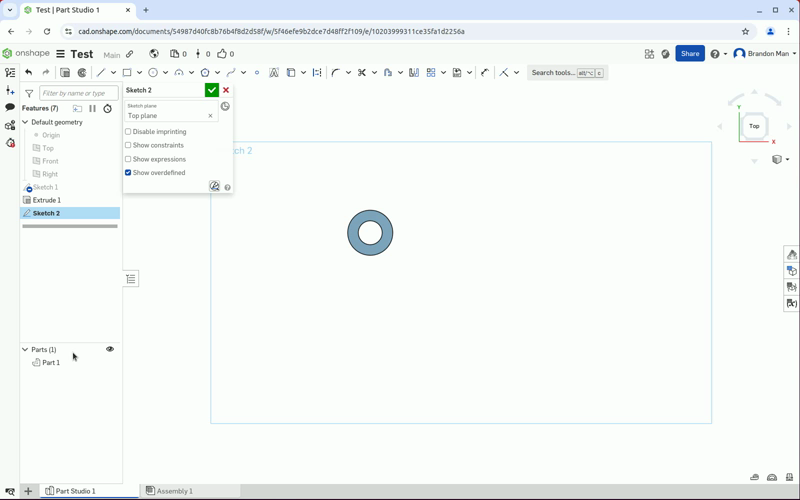
key(y)
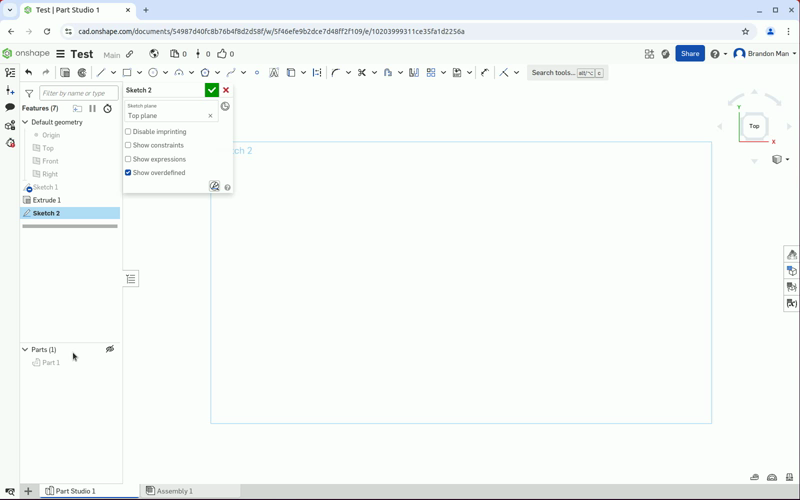
key(c)
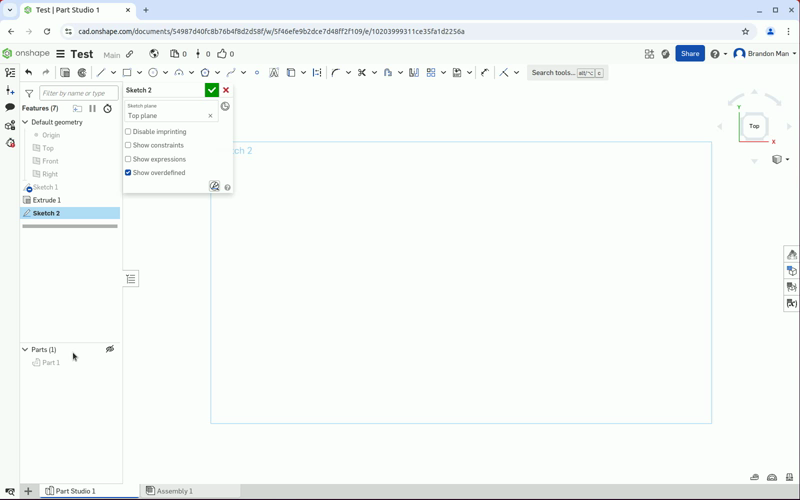
key_down(shift)
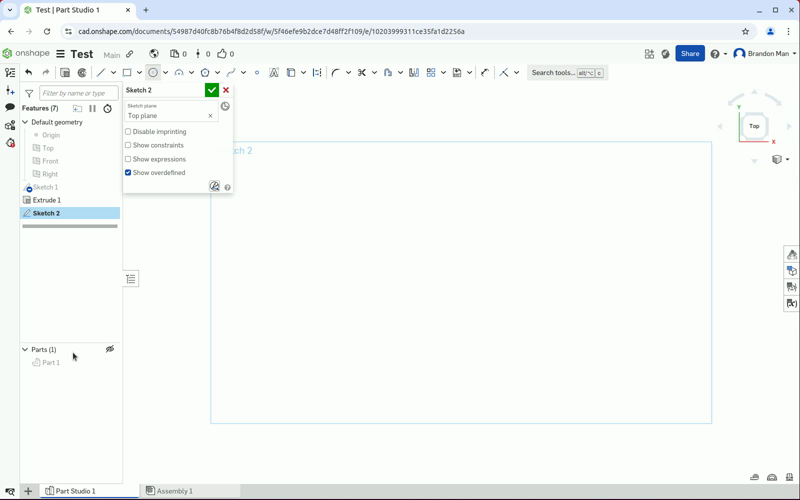
mouse_move(370, 232)
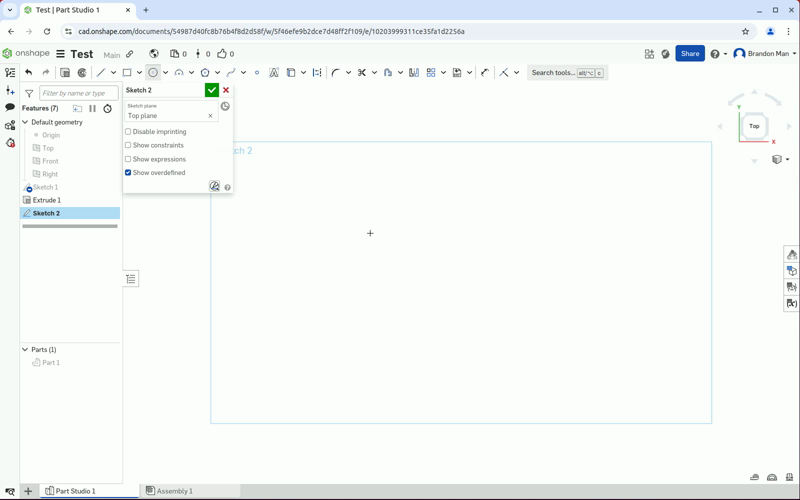
click(370, 232)
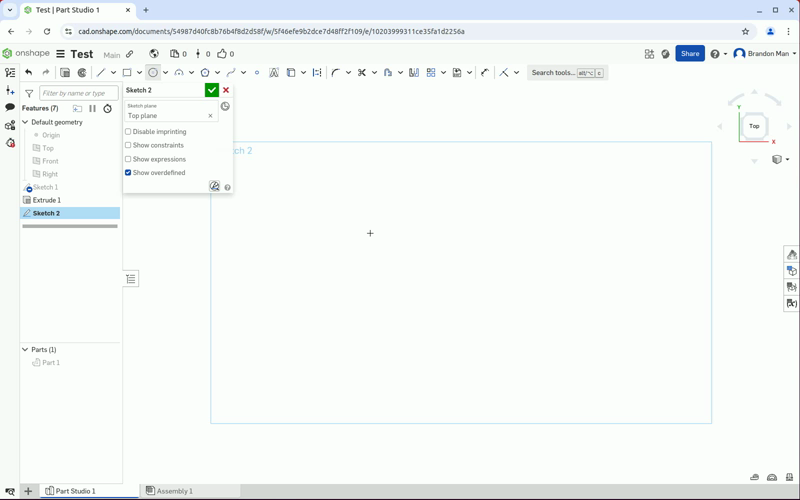
key_up(shift)
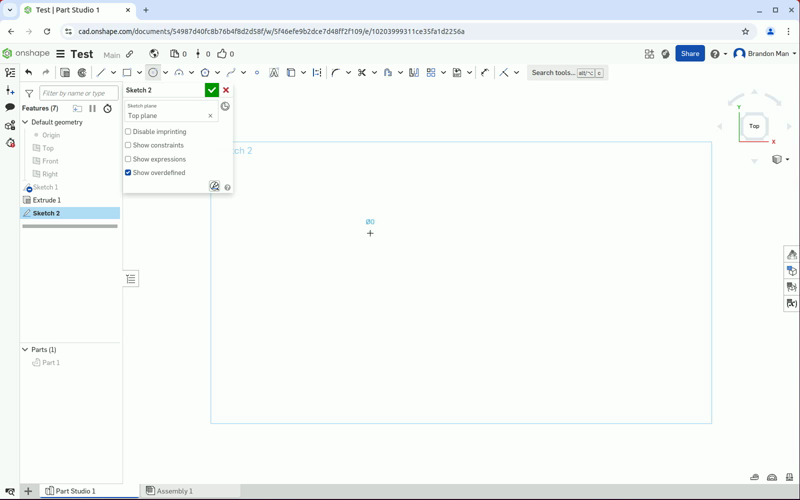
mouse_move(383, 232)
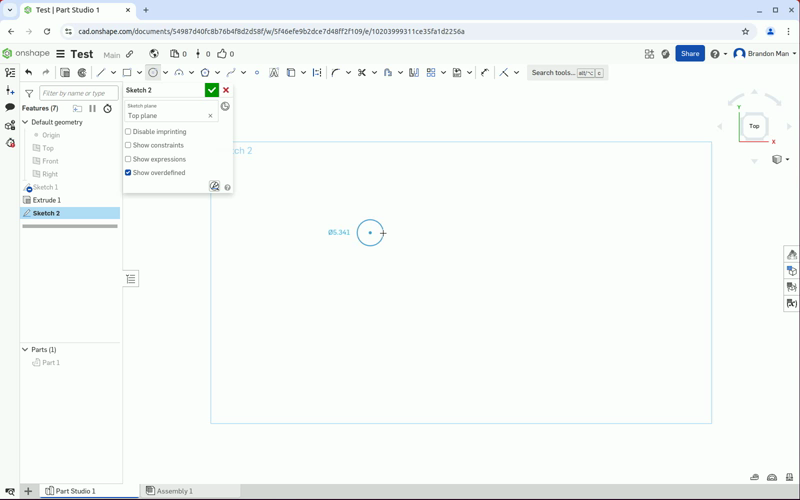
click(383, 232)
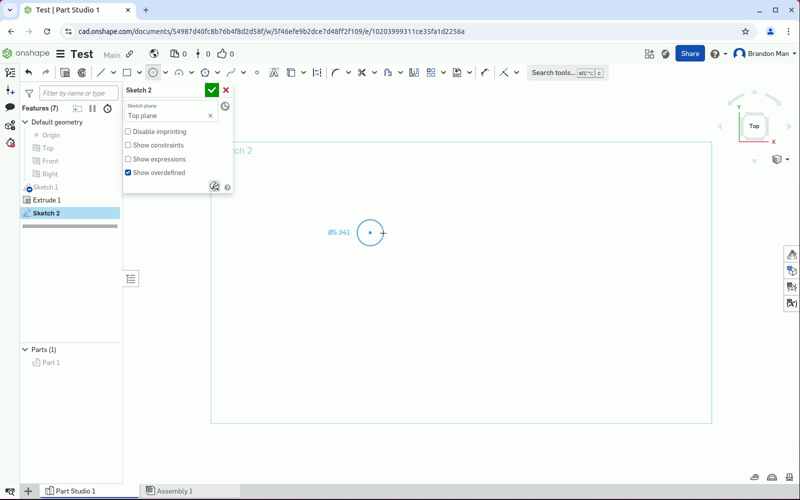
key(esc)
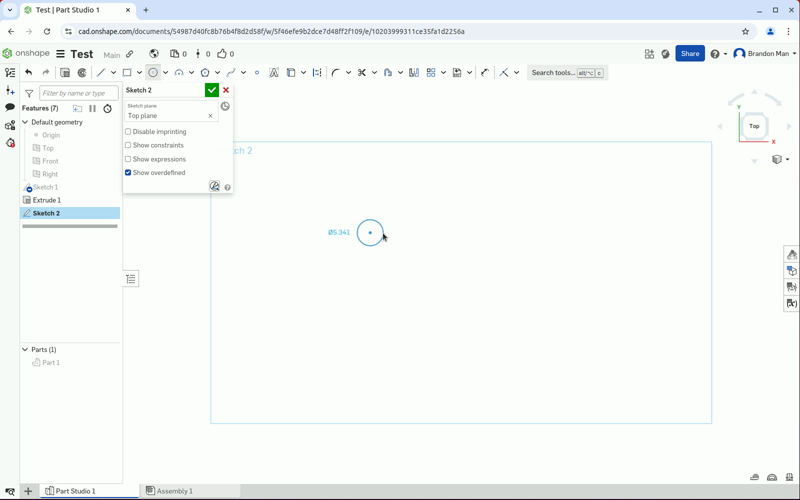
mouse_move(376, 226)
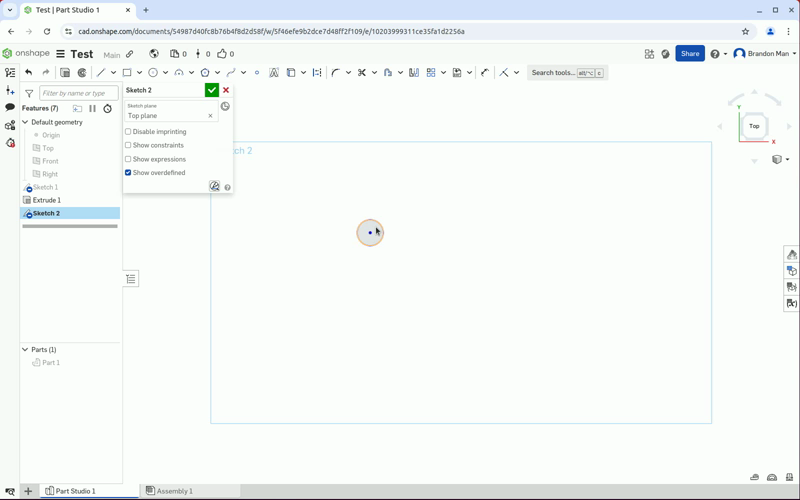
scroll(6)
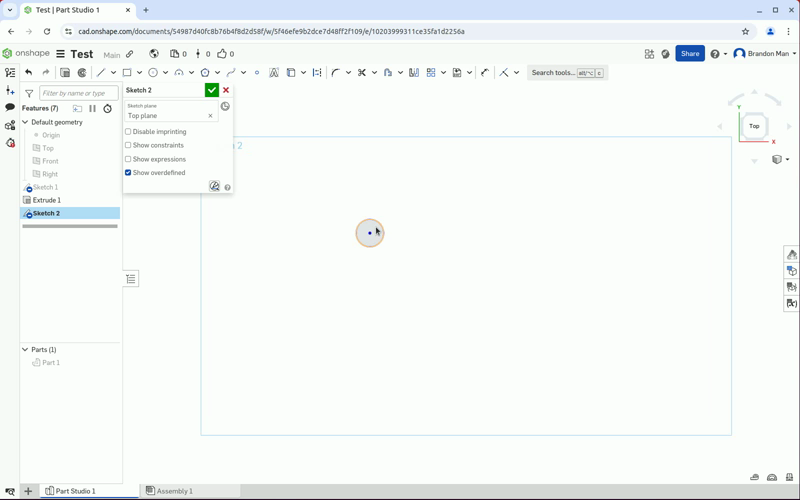
scroll(6)
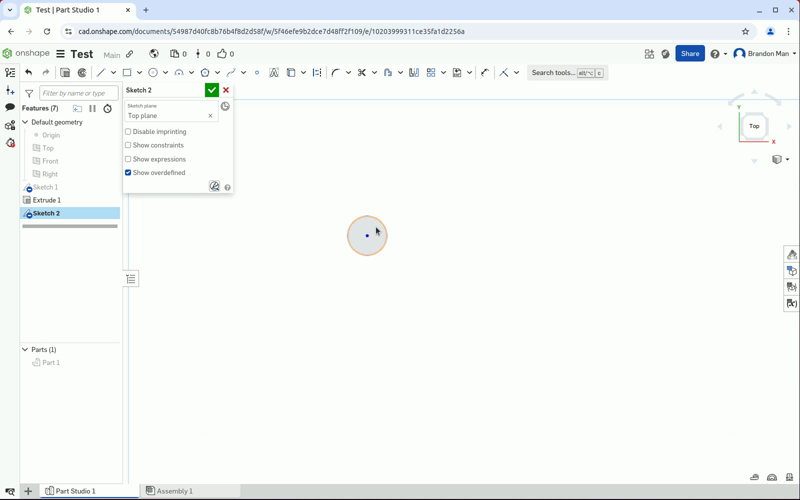
scroll(6)
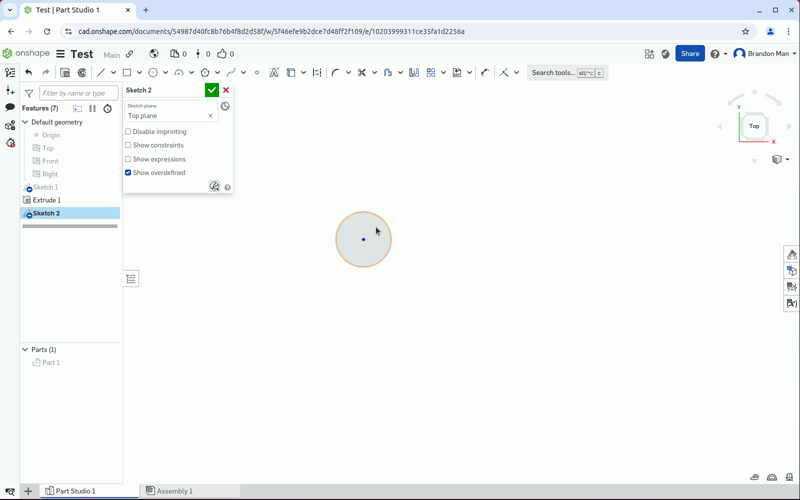
scroll(6)
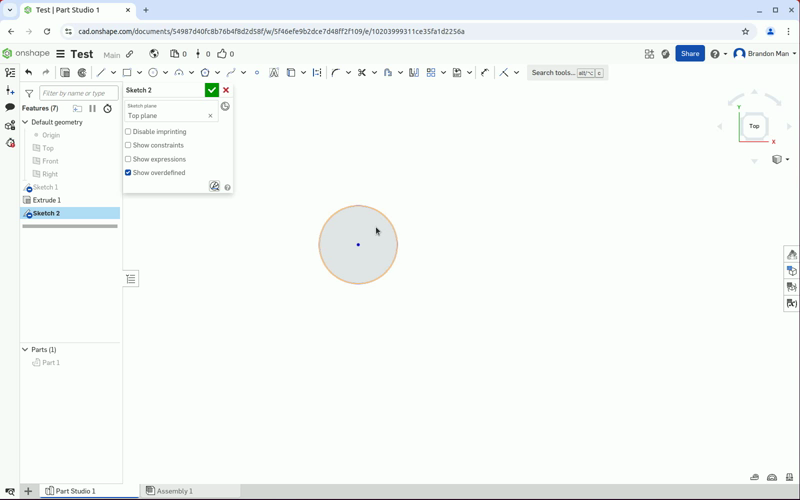
scroll(6)
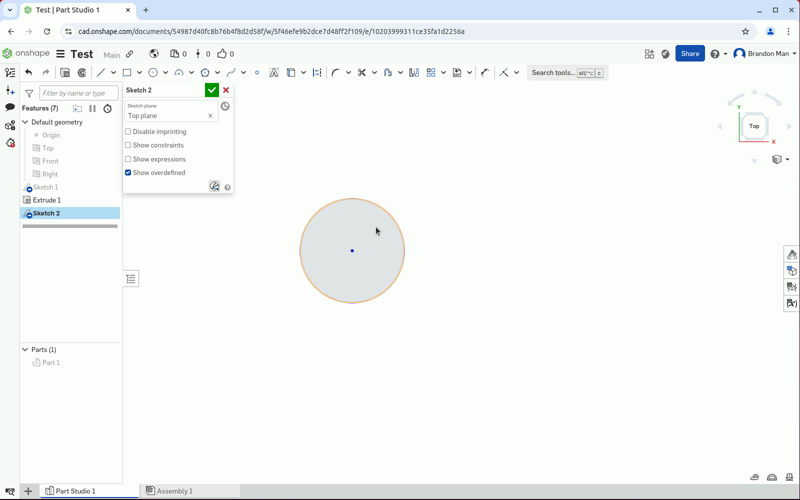
scroll(6)
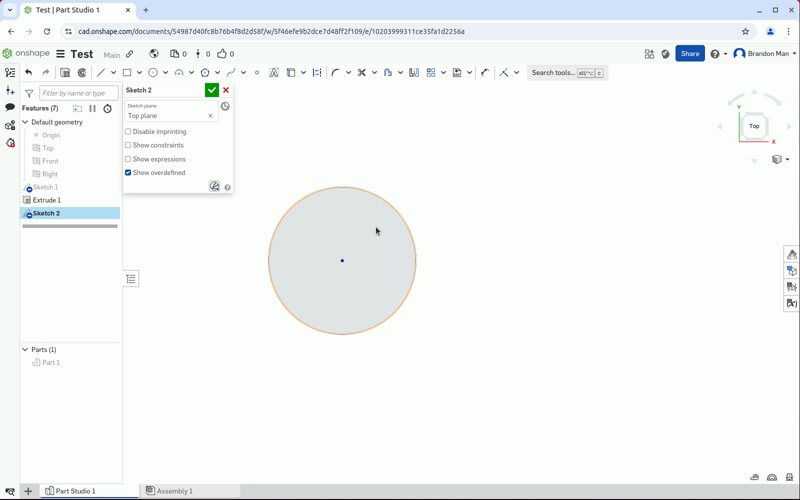
scroll(6)
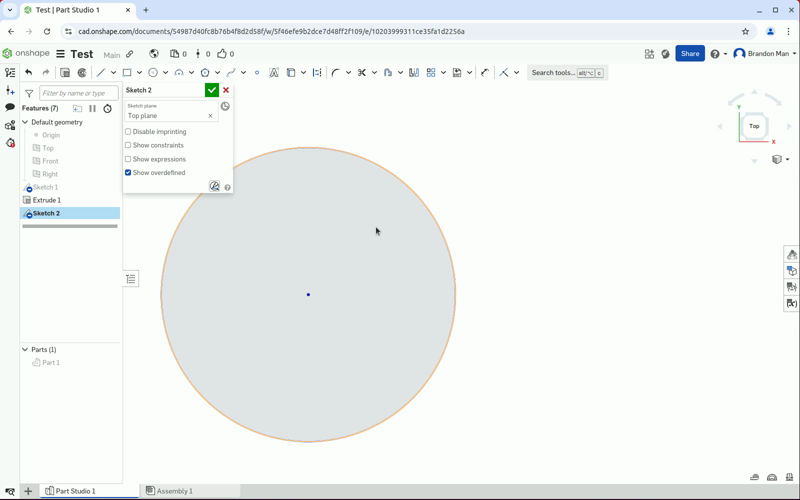
click(376, 226)
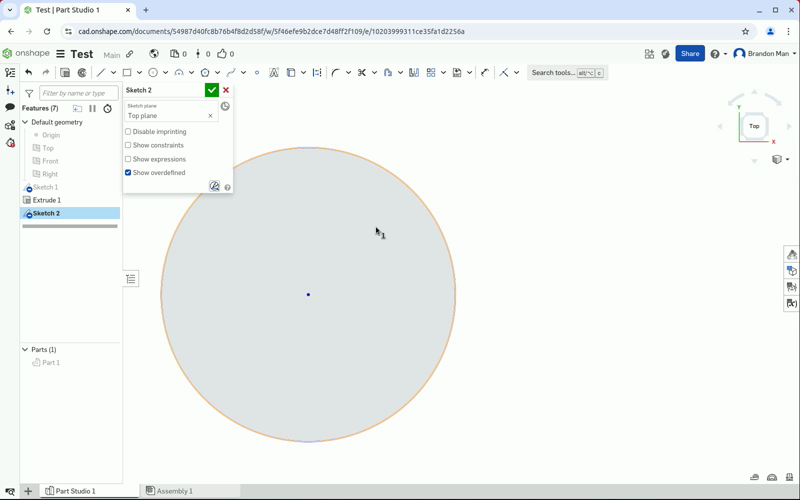
scroll(-6)
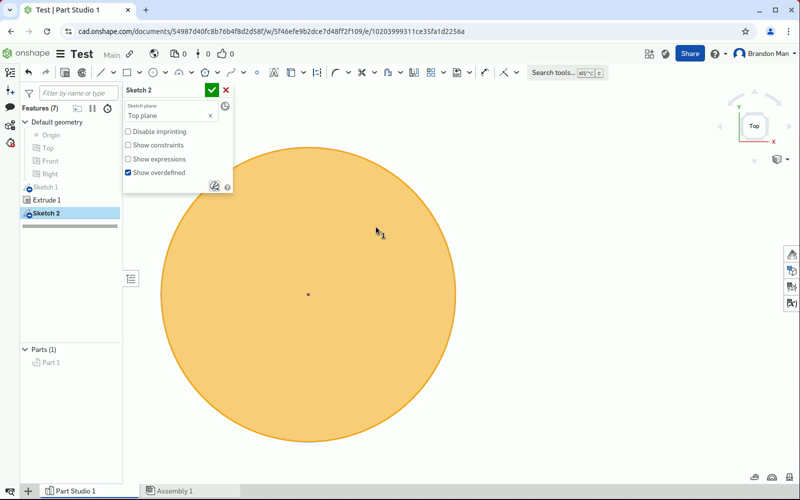
scroll(-6)
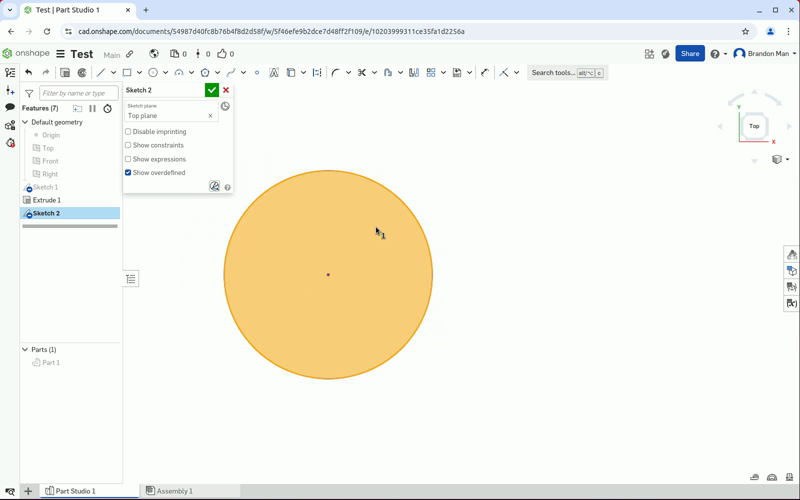
scroll(-6)
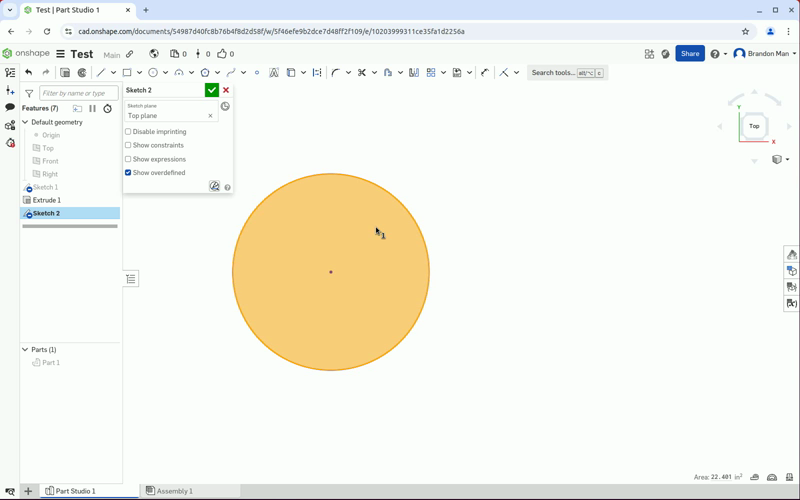
scroll(-6)
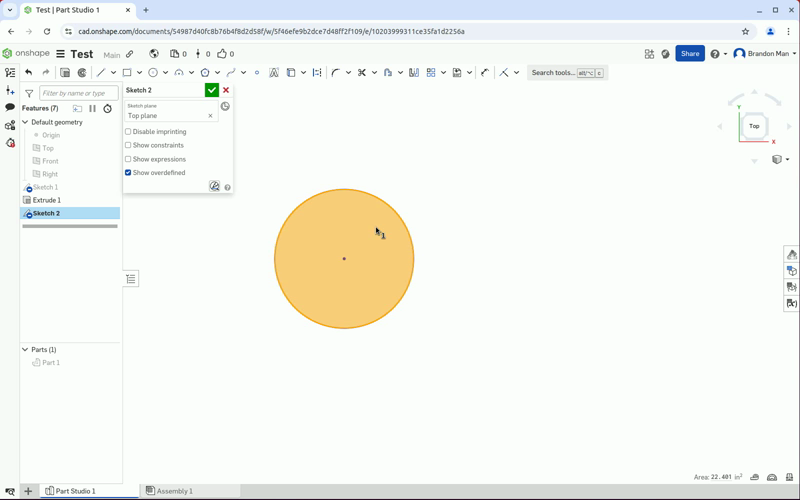
scroll(-6)
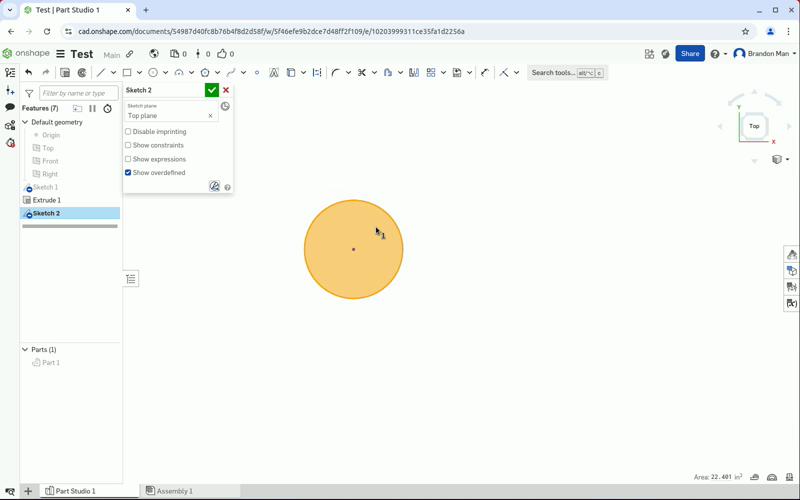
scroll(-6)
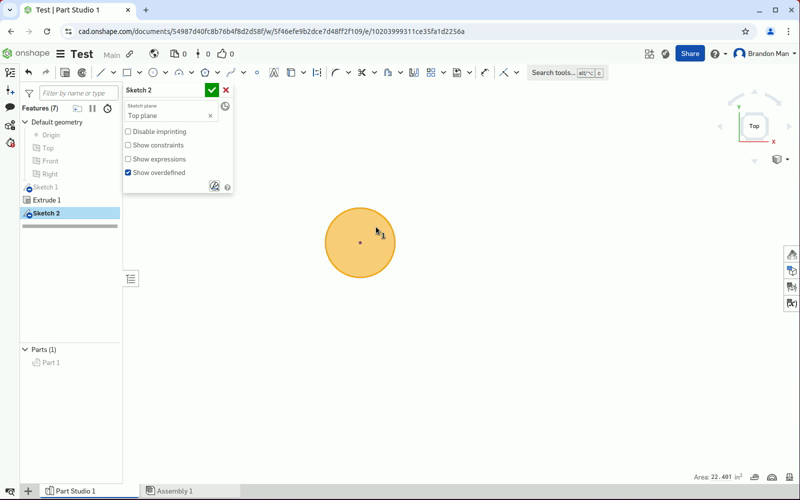
scroll(-6)
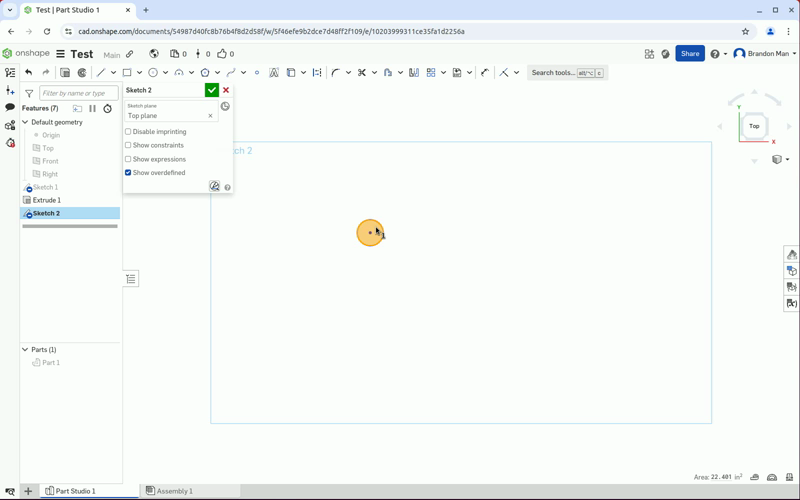
mouse_move(73, 352)
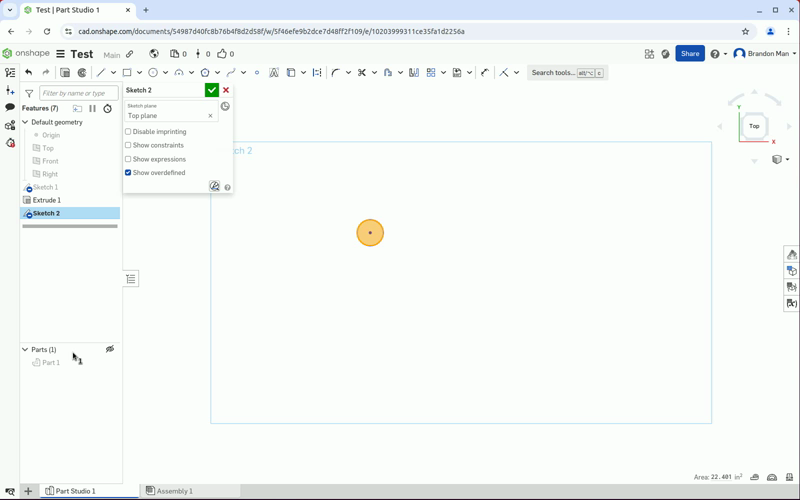
key(shift+y)
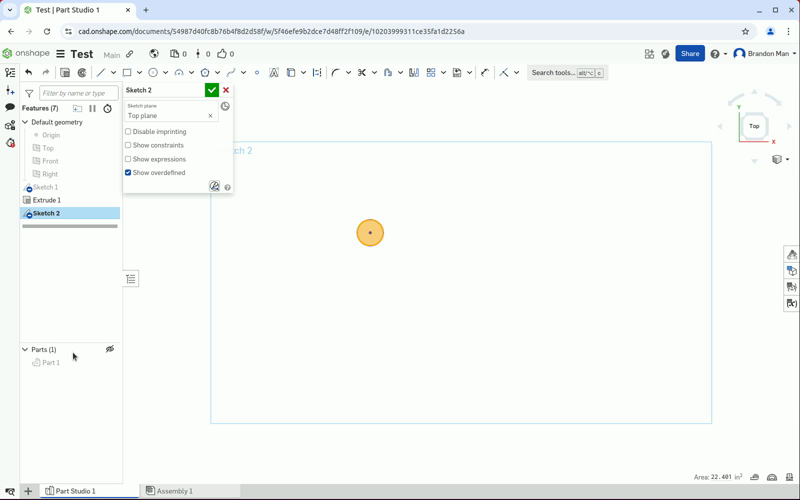
key(shift+e)
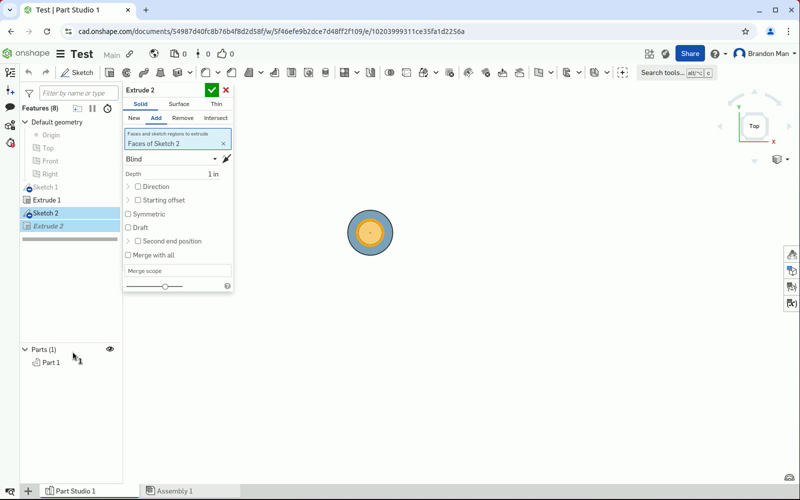
mouse_move(143, 106)
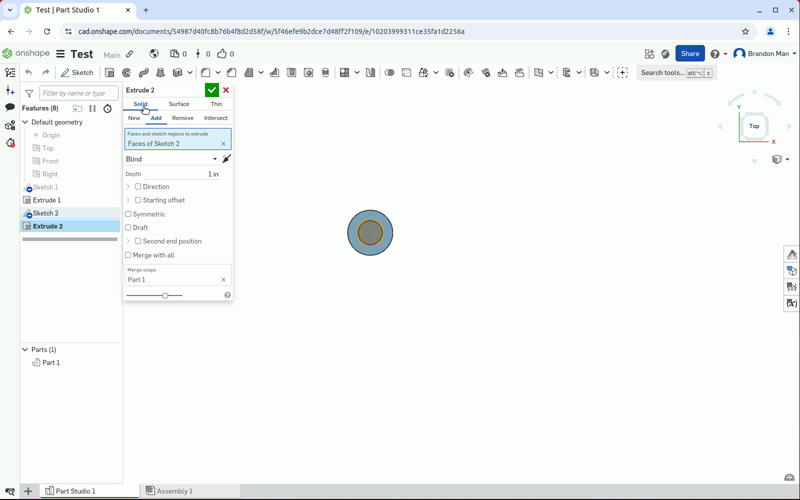
click(143, 106)
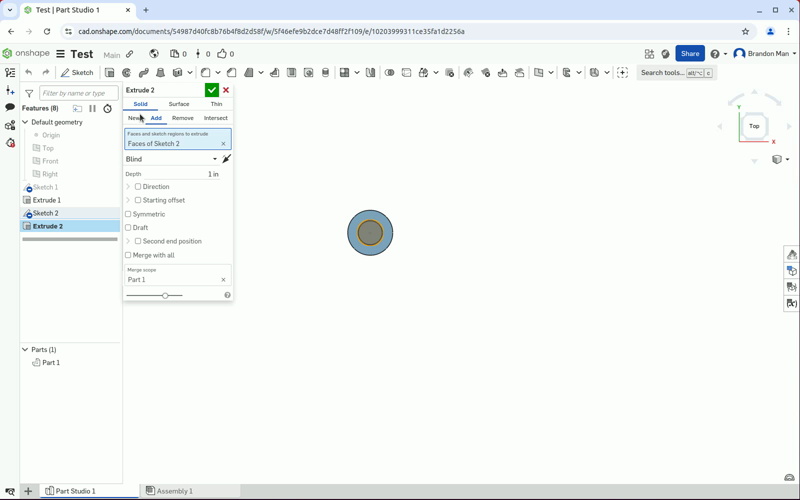
mouse_move(137, 120)
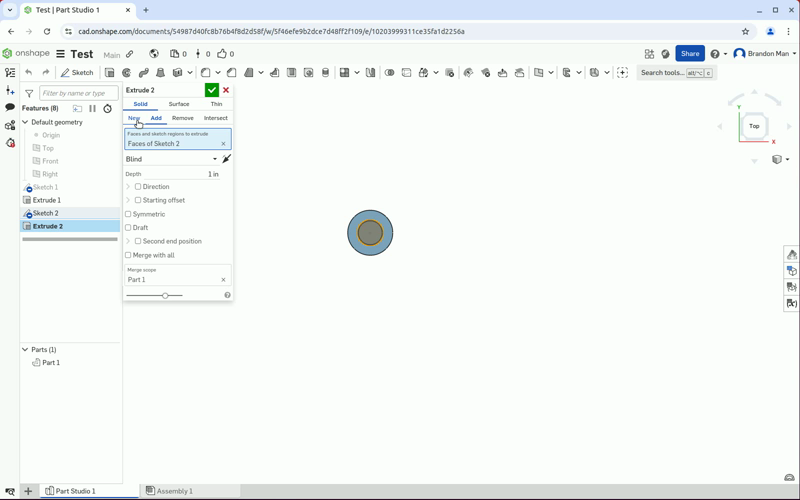
click(137, 120)
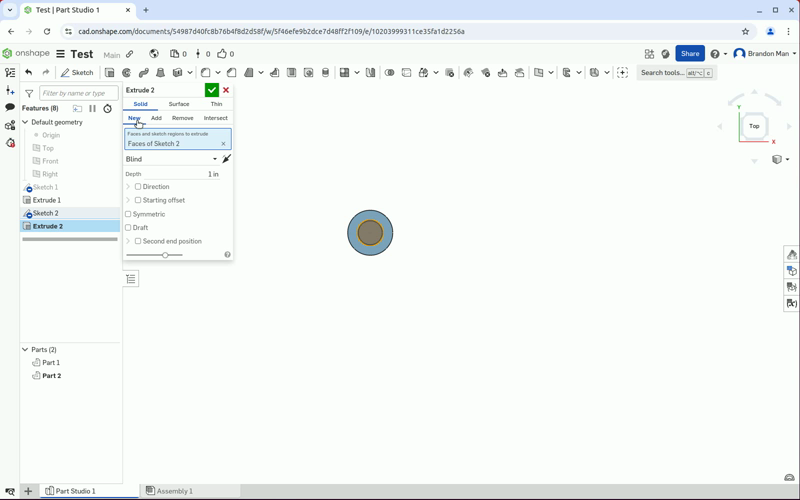
key(tab, 4)
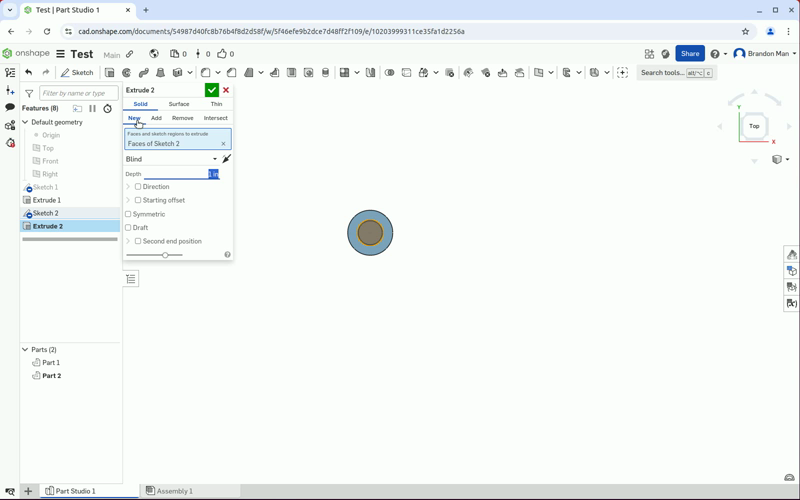
text(13.48)
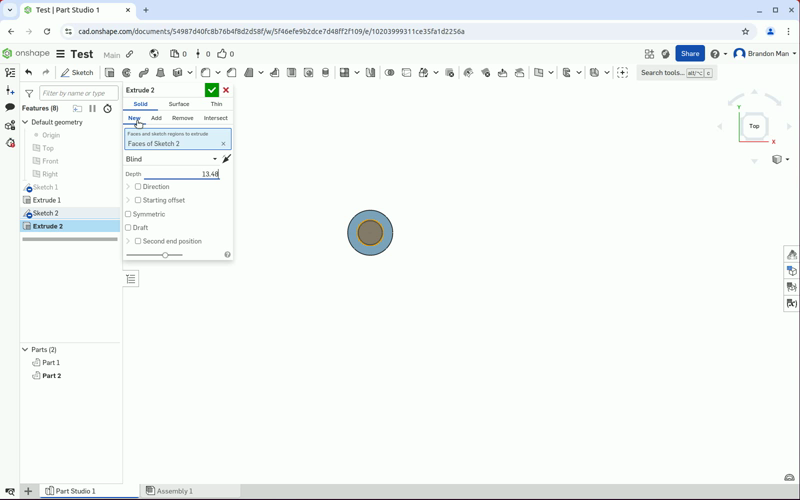
key(enter)
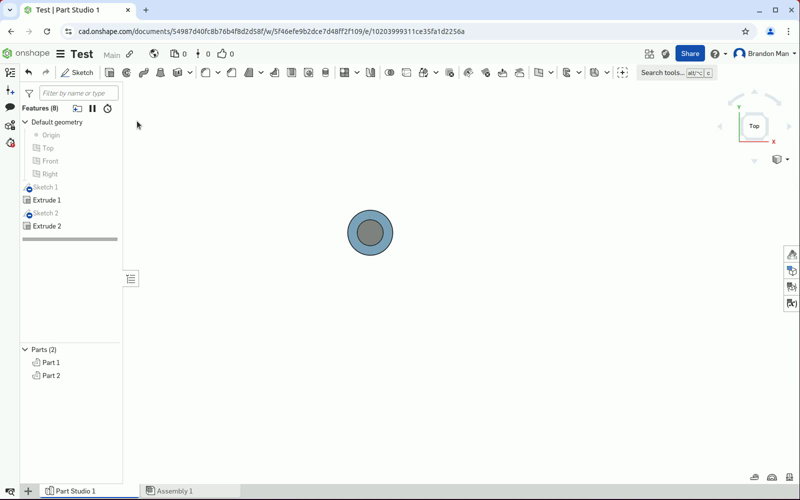
key(shift+h)
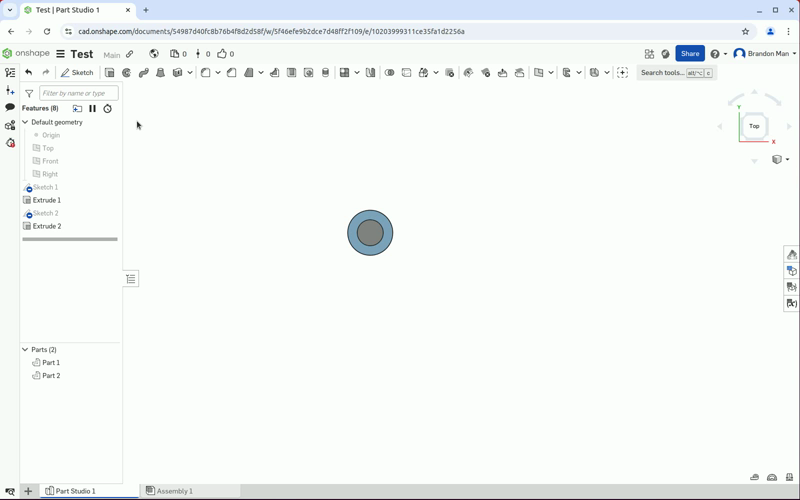
key(shift+h)
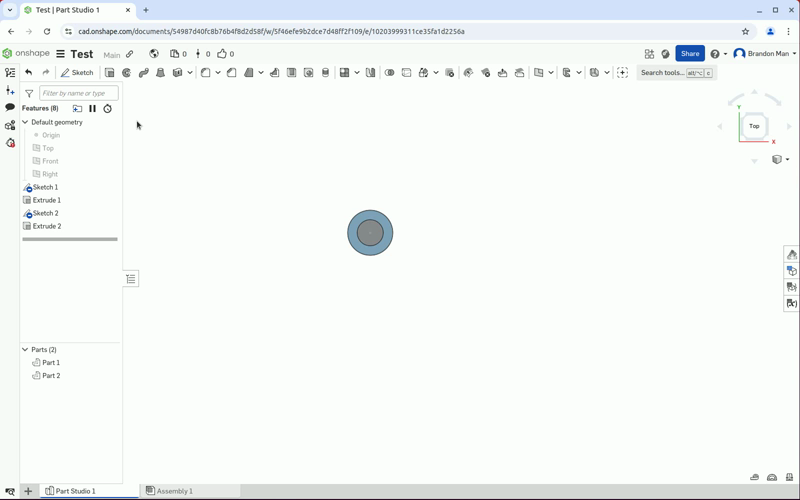
key(shift+7)
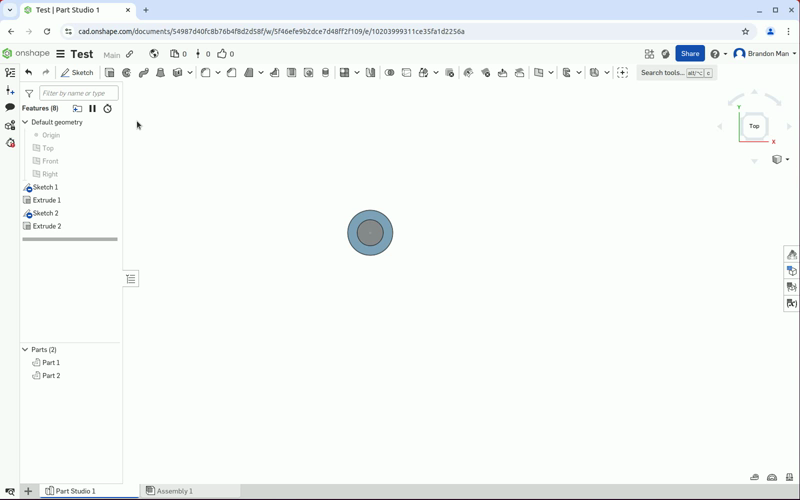
key(up, 3)
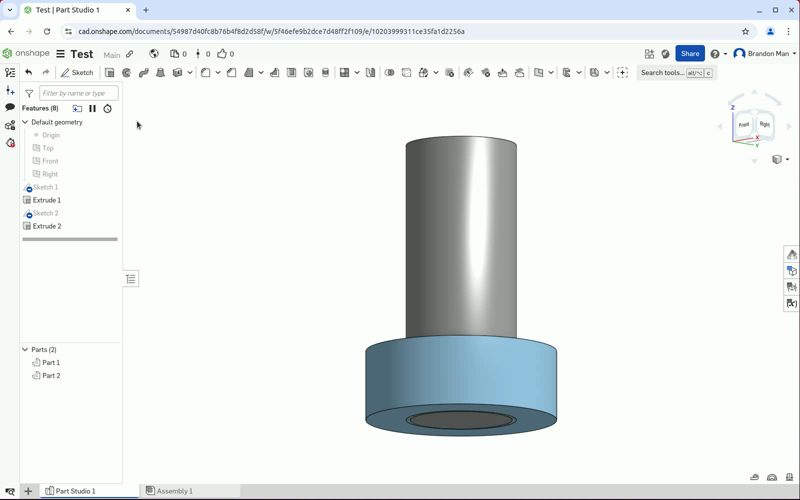
key(left, 3)
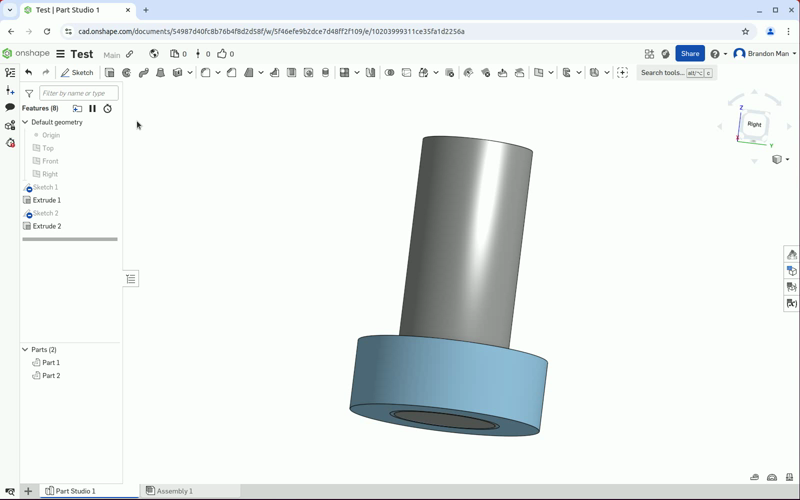
key(right, 3)
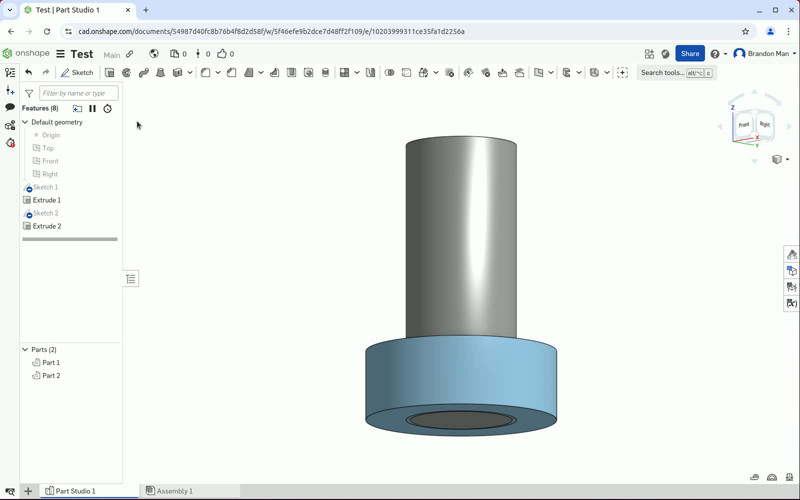
key(down, 3)
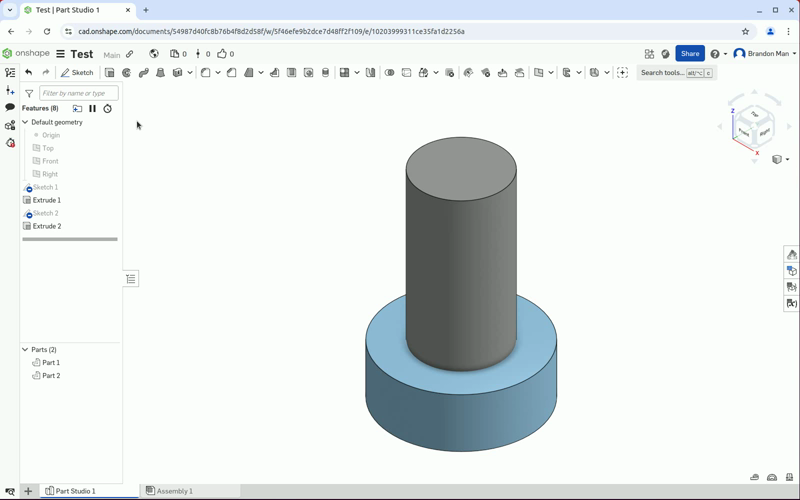
mouse_move(73, 189)
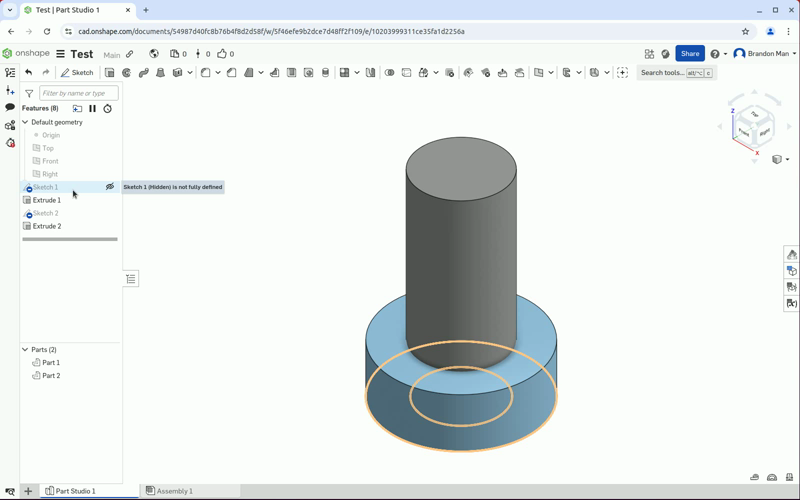
click(73, 189)